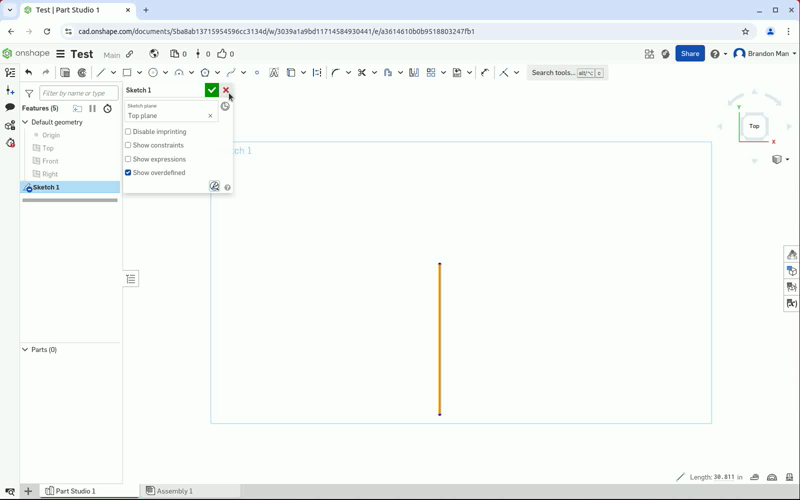
key(shift+h)
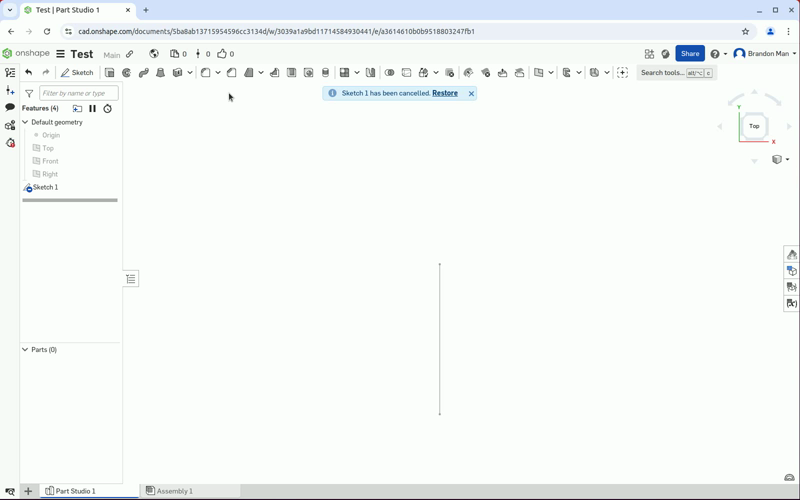
mouse_move(73, 352)
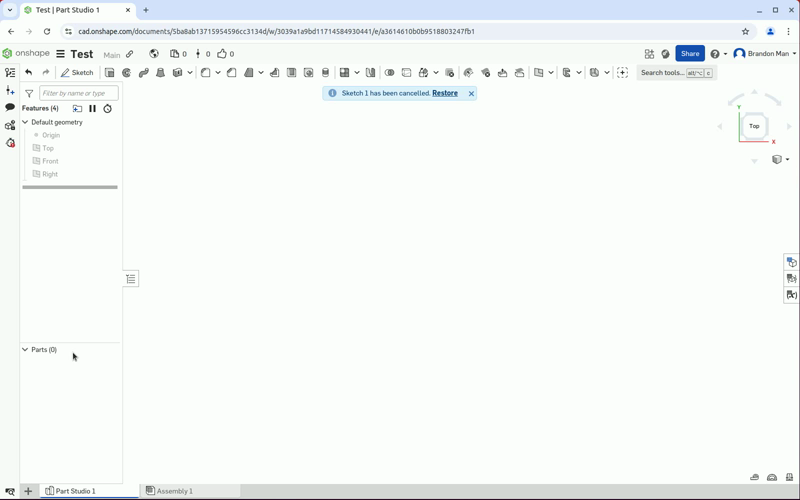
key(y)
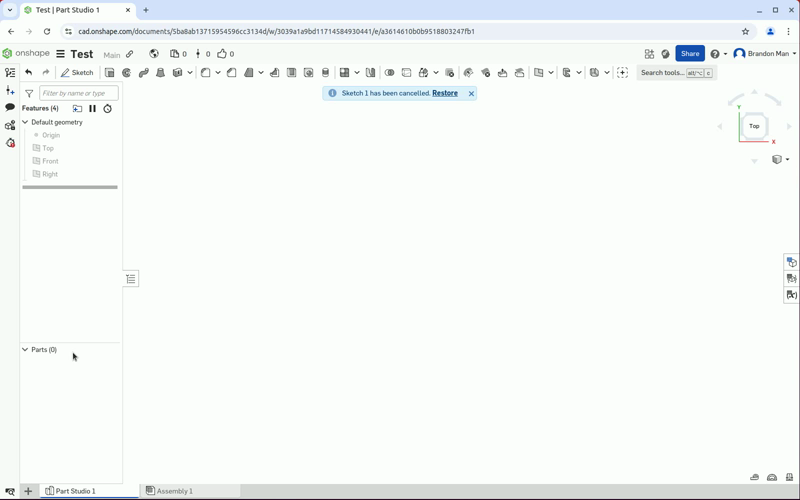
key(shift+p)
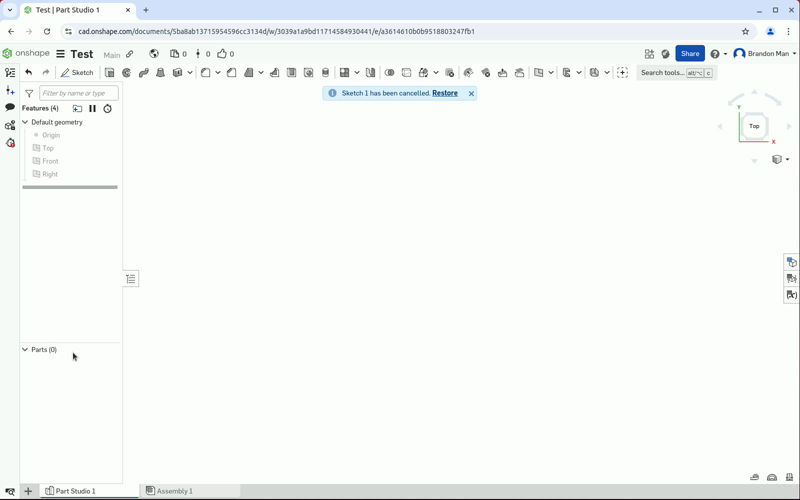
key(space)
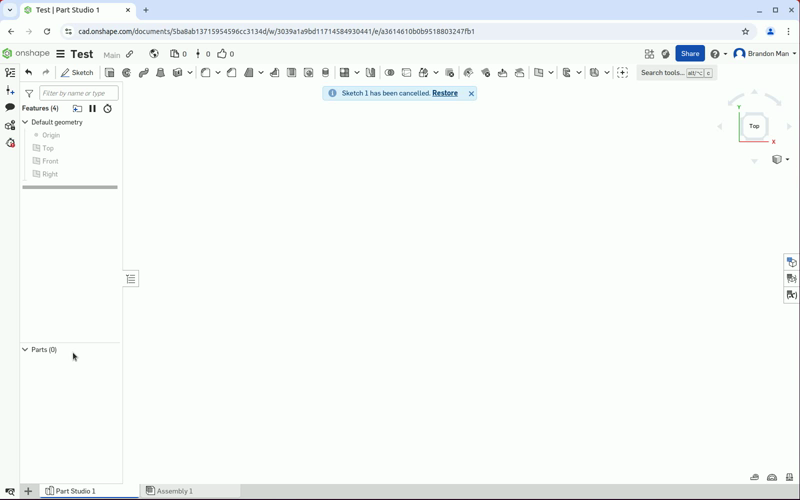
key_down(shift)
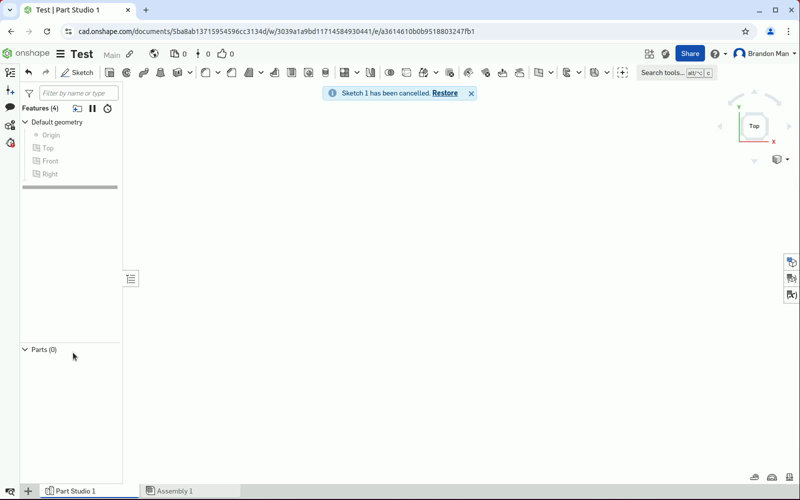
key(up)
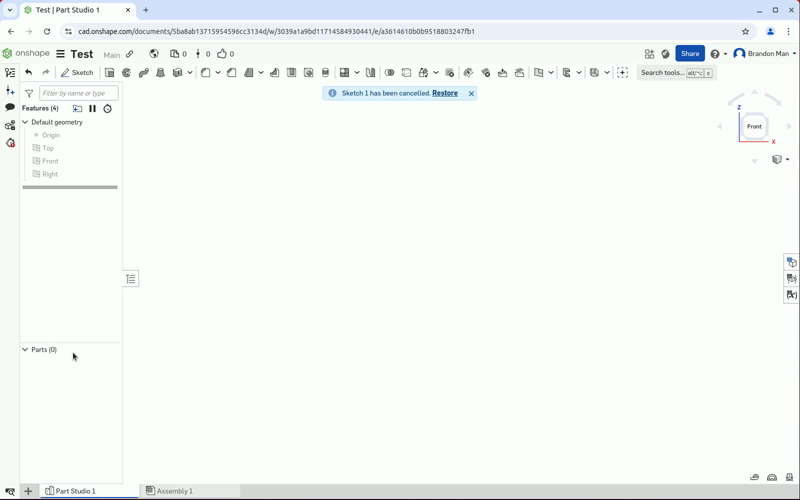
key_up(shift)
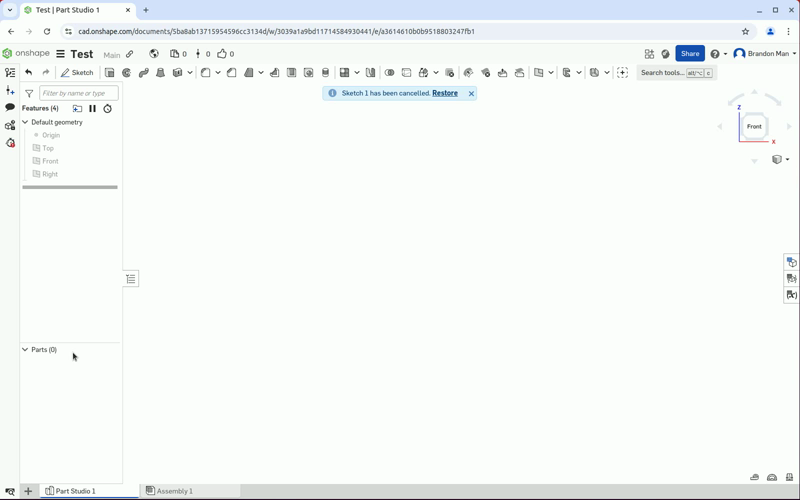
mouse_move(73, 352)
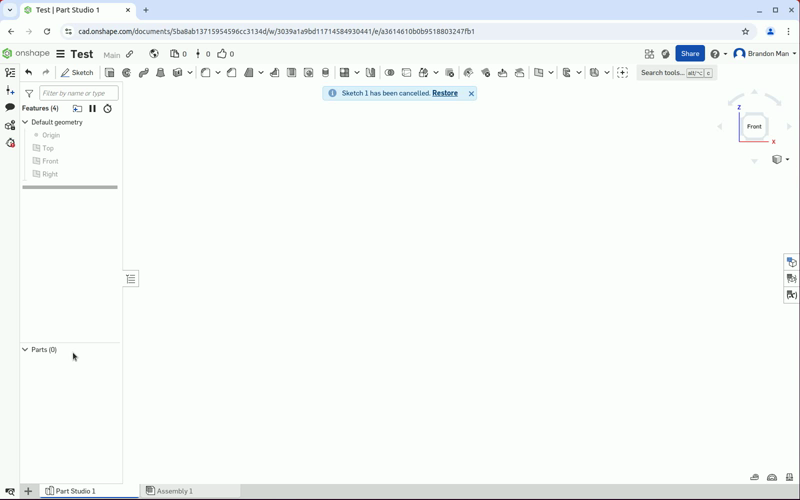
key(shift+y)
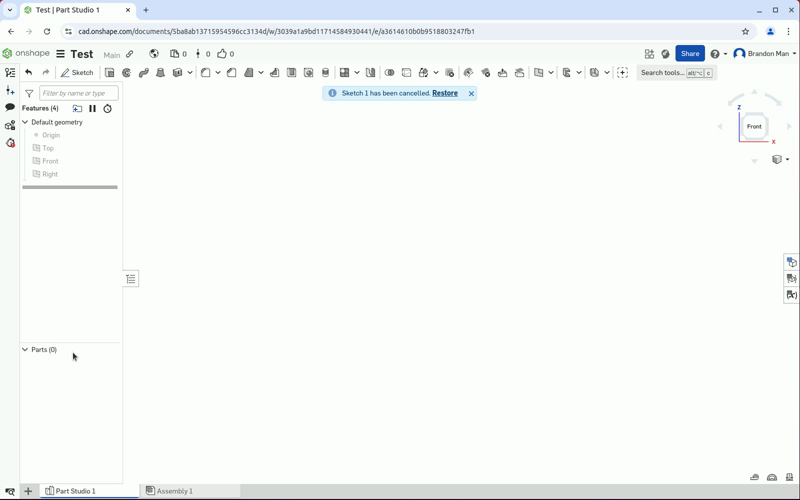
key(shift+s)
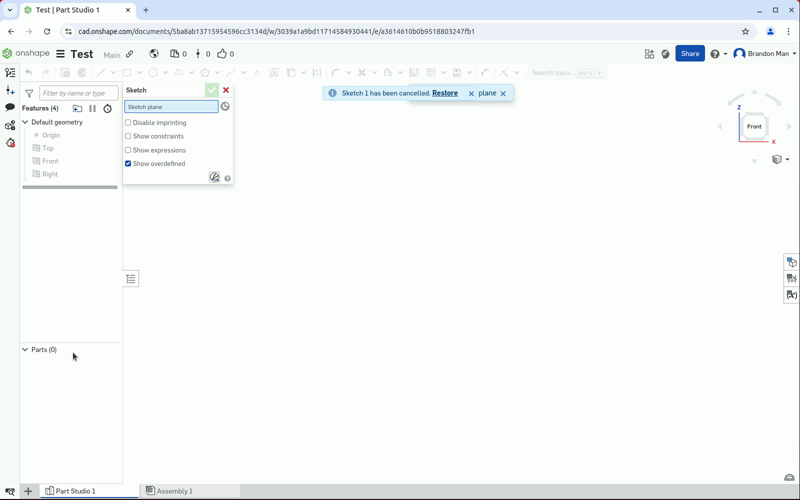
mouse_move(73, 163)
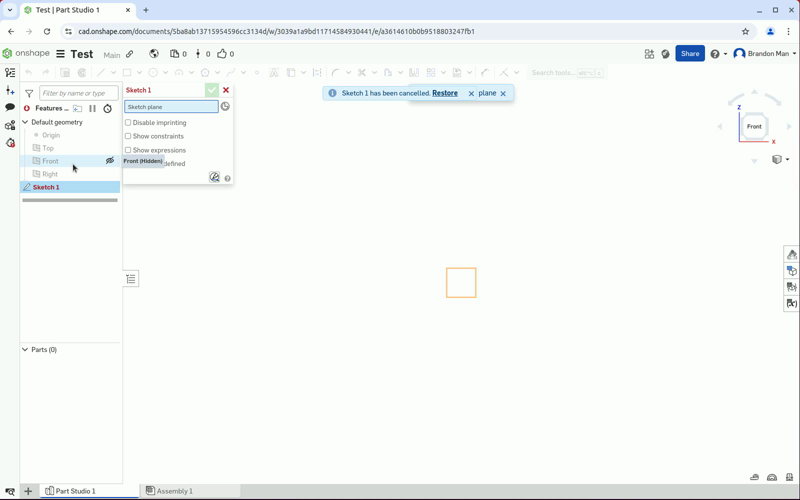
click(73, 163)
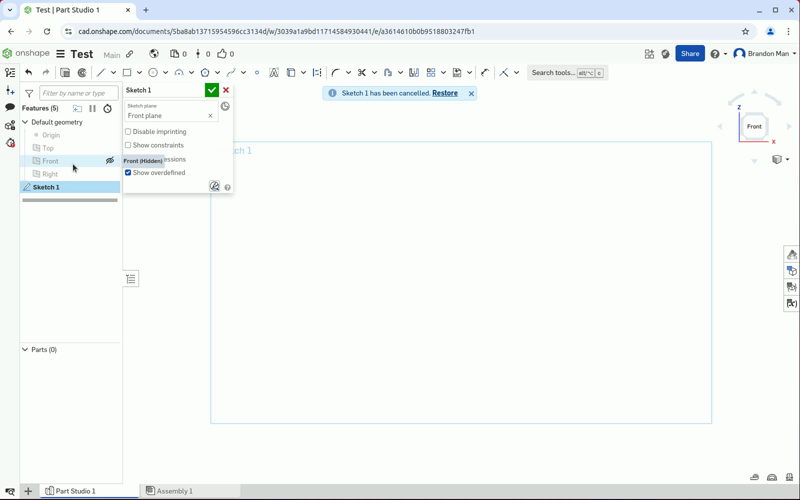
mouse_move(73, 352)
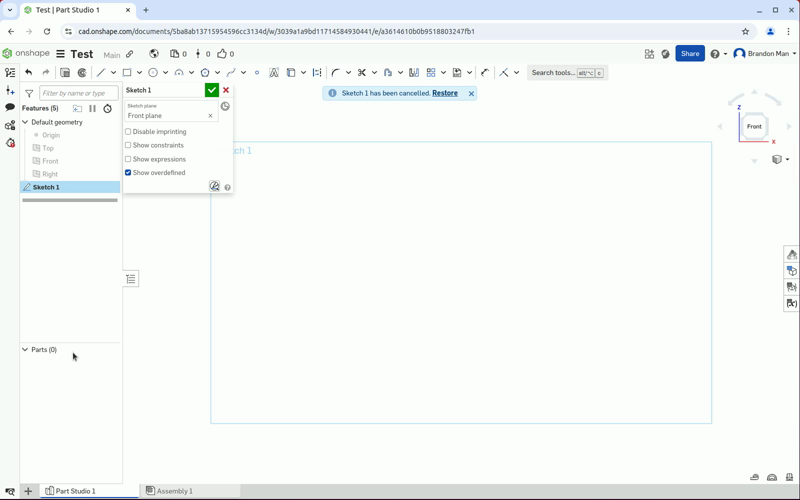
key(y)
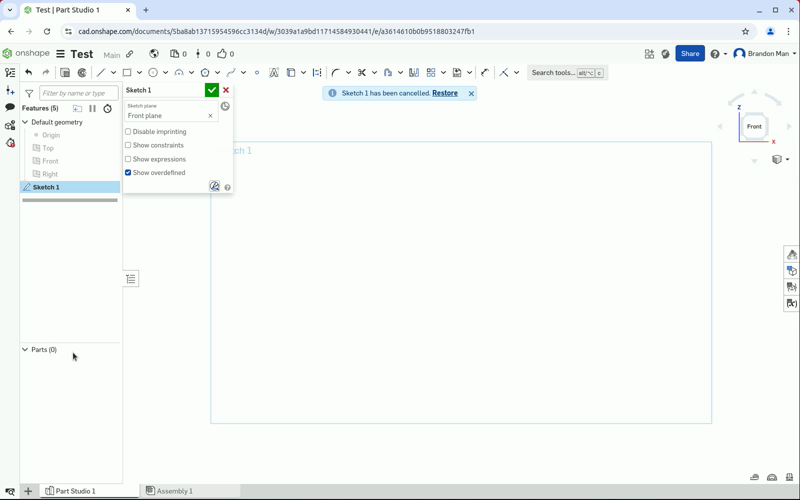
key(l)
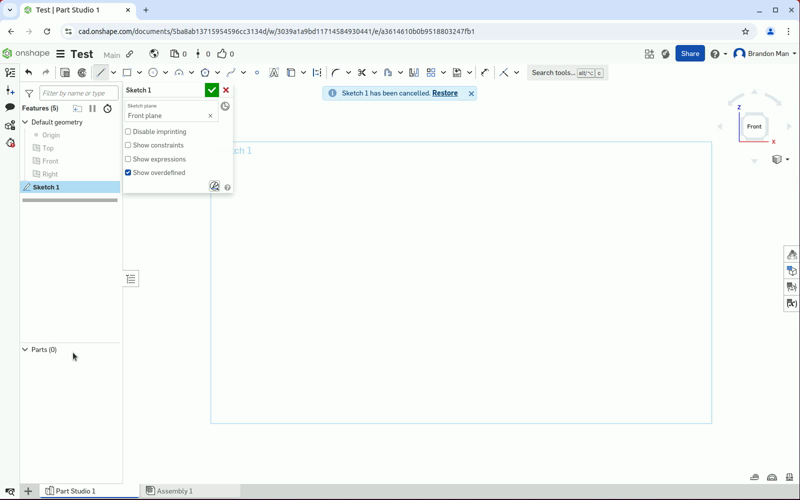
key_down(shift)
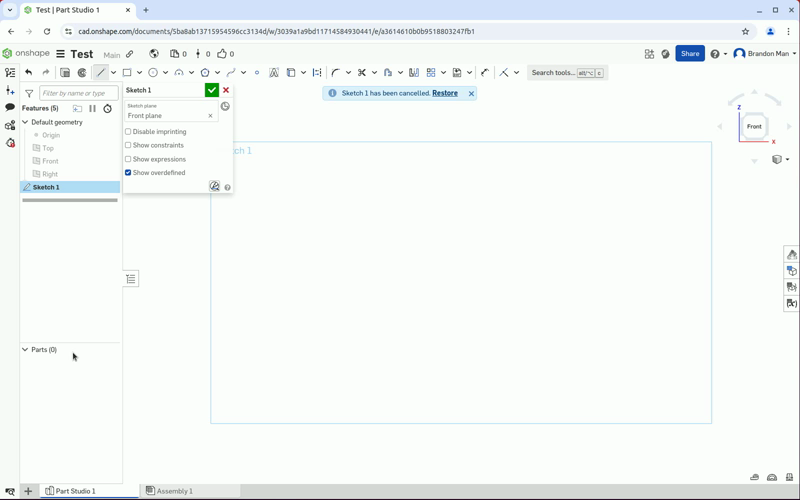
mouse_move(348, 339)
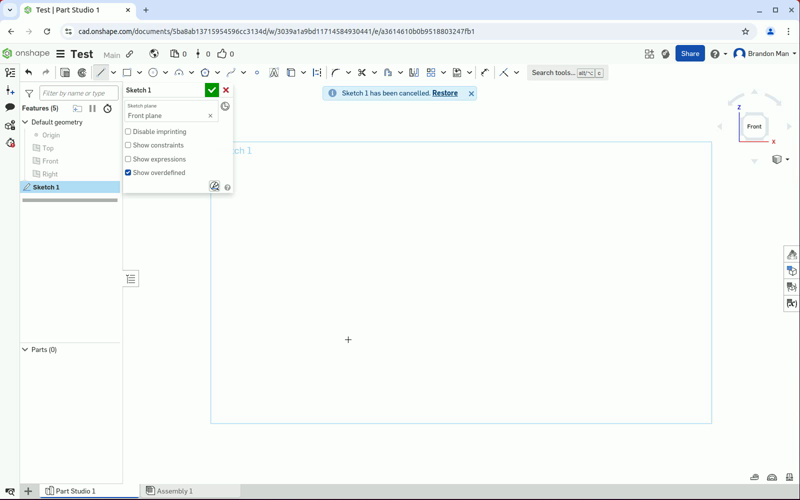
click(348, 339)
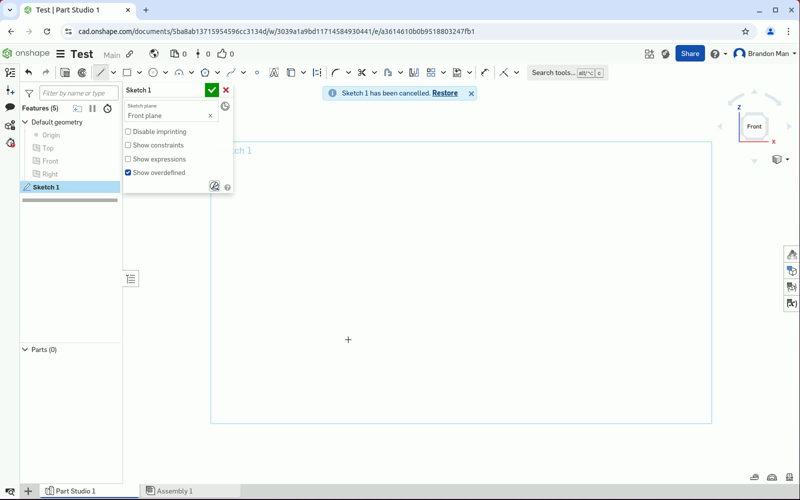
key_up(shift)
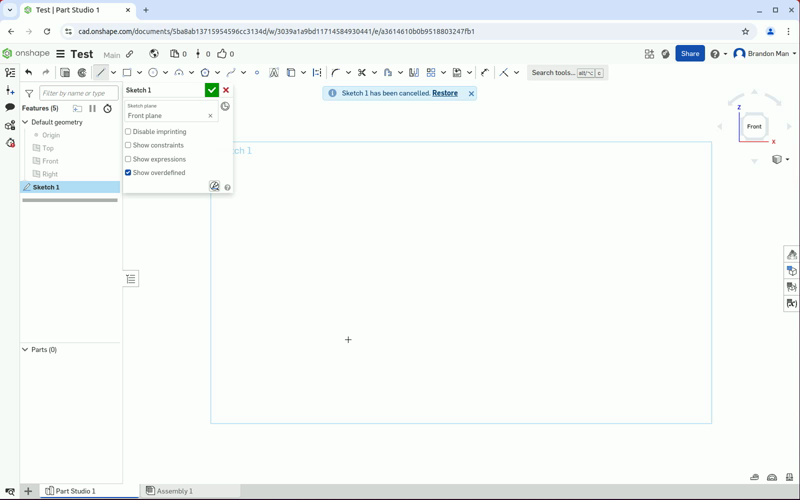
key_down(shift)
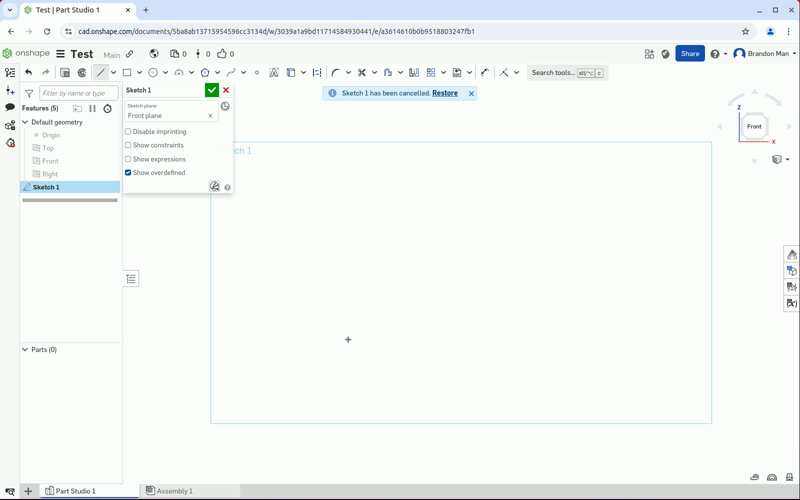
mouse_move(572, 339)
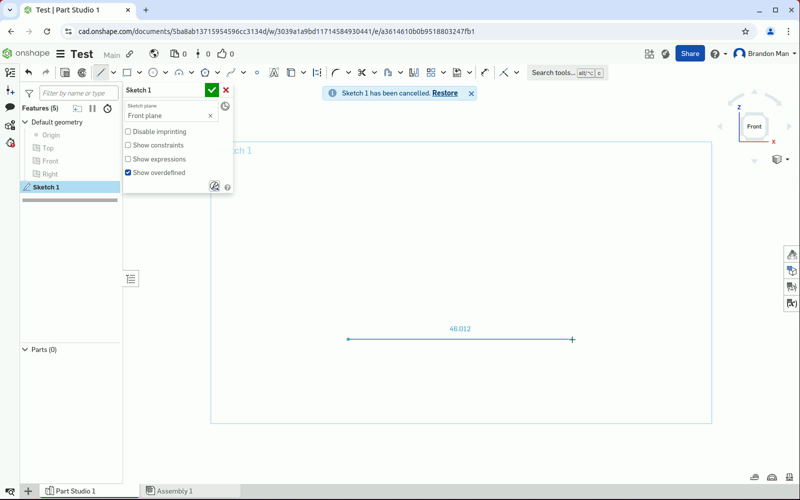
click(572, 339)
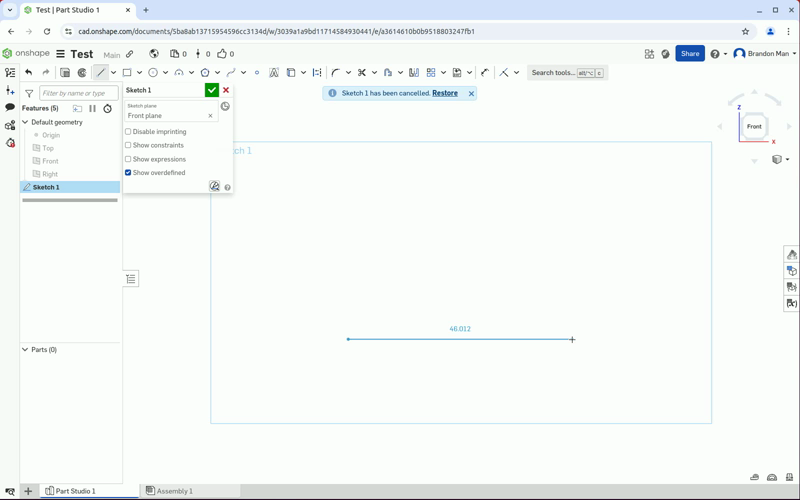
key_up(shift)
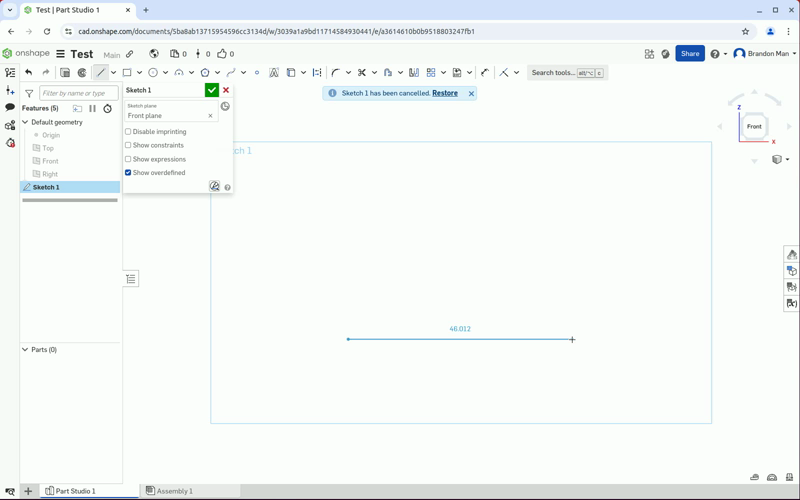
key_down(shift)
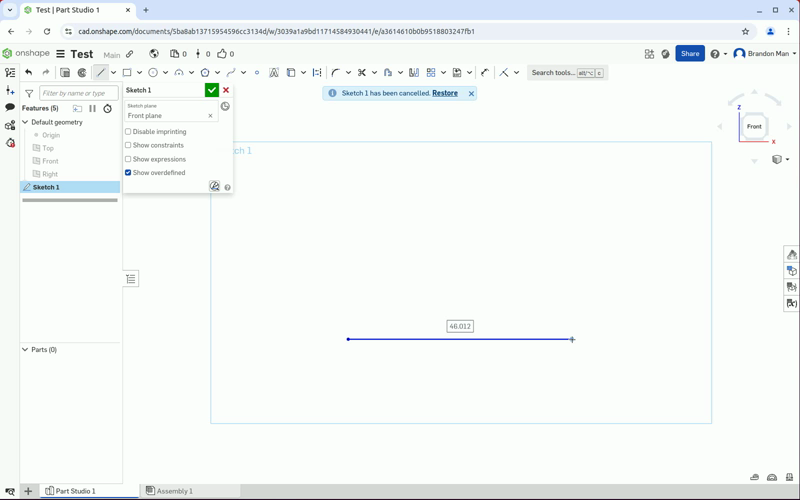
mouse_move(572, 226)
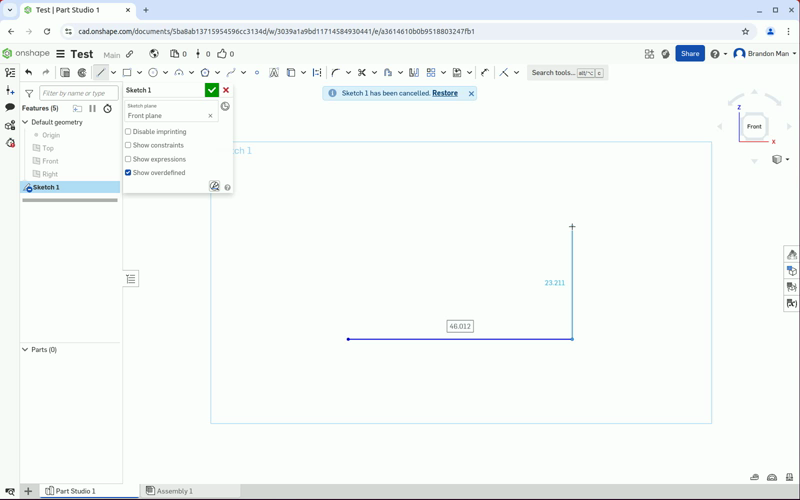
click(572, 226)
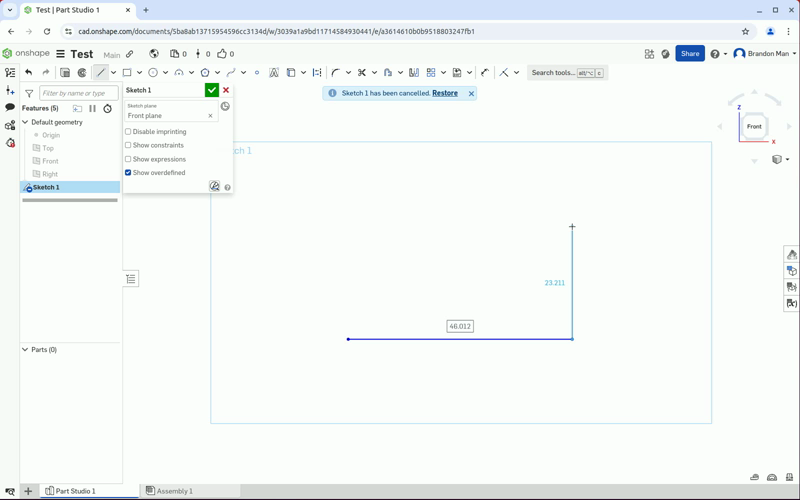
key_up(shift)
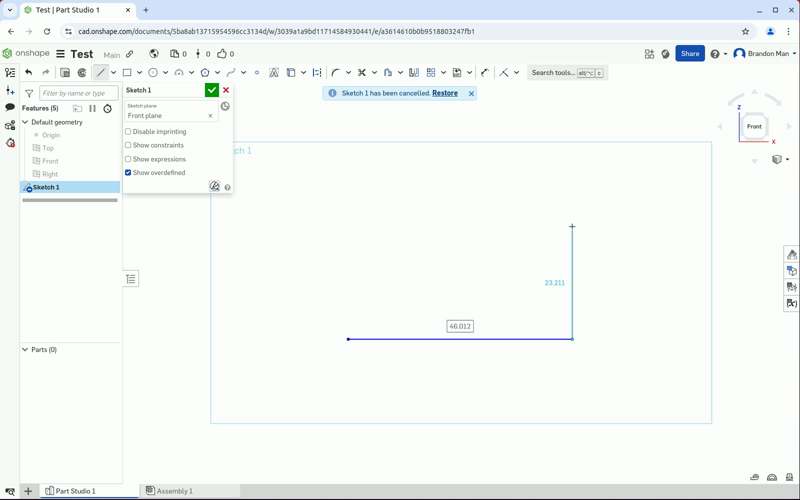
key_down(shift)
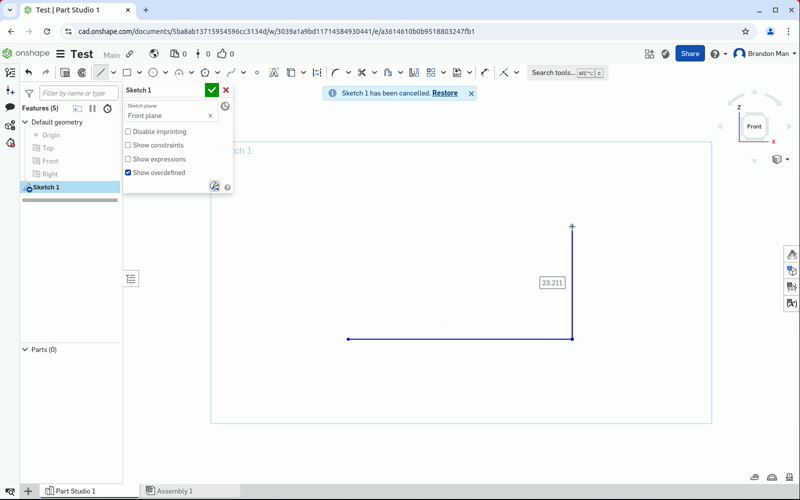
mouse_move(348, 226)
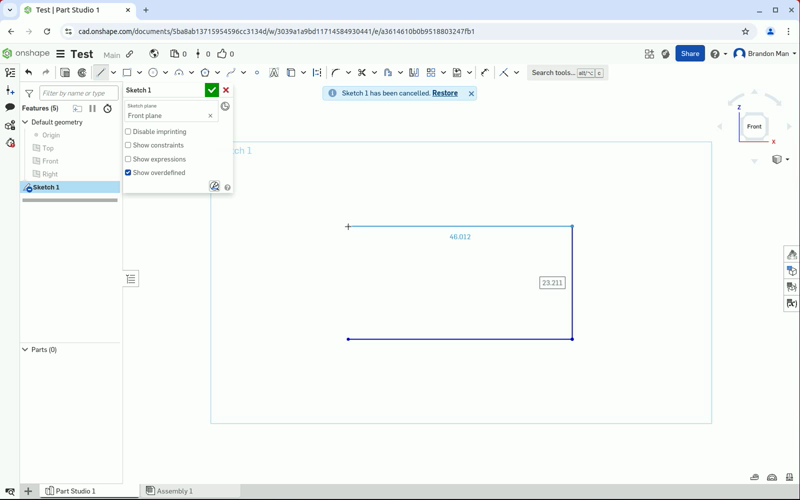
click(348, 226)
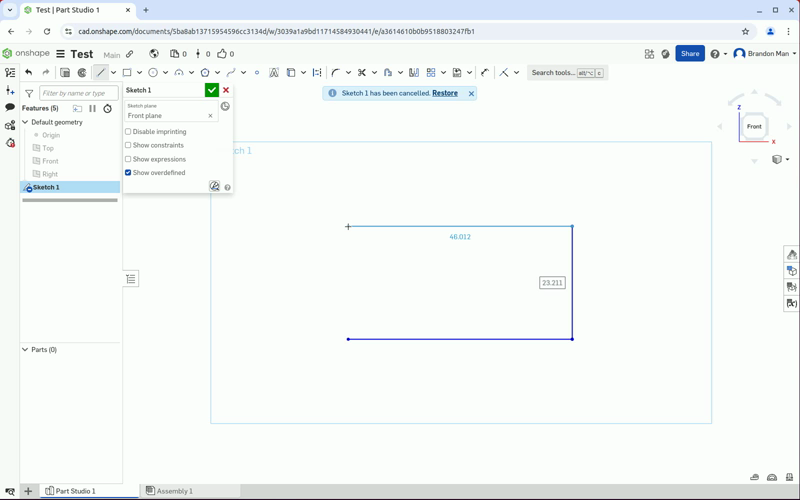
key_up(shift)
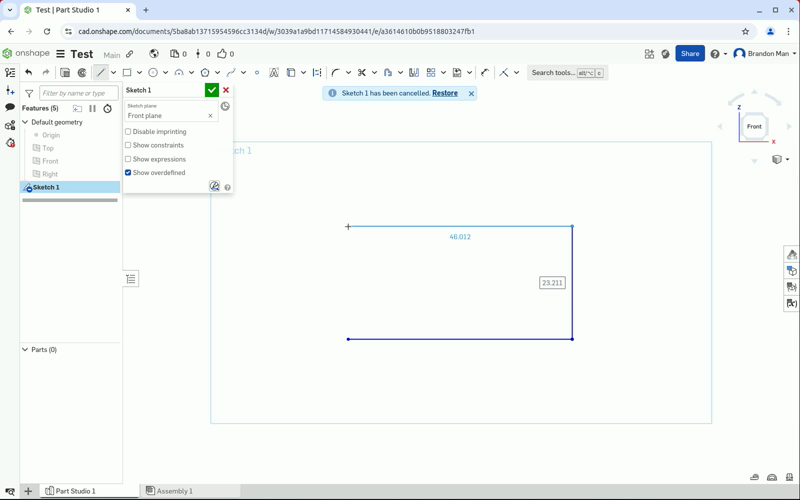
key_down(shift)
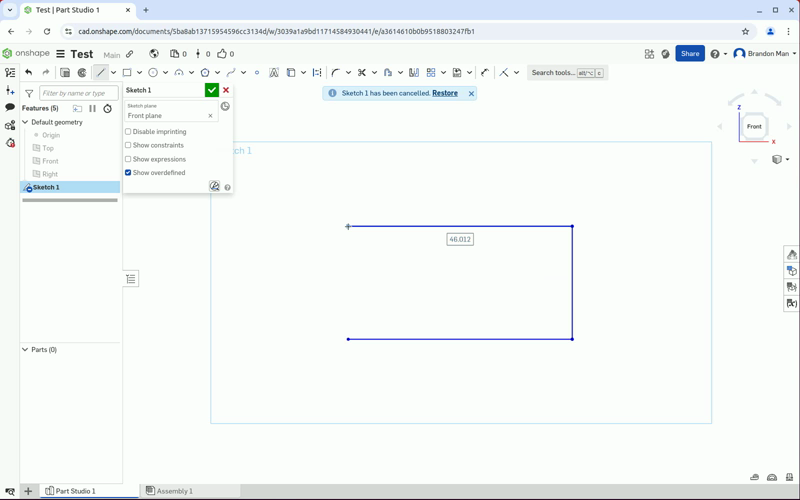
mouse_move(348, 339)
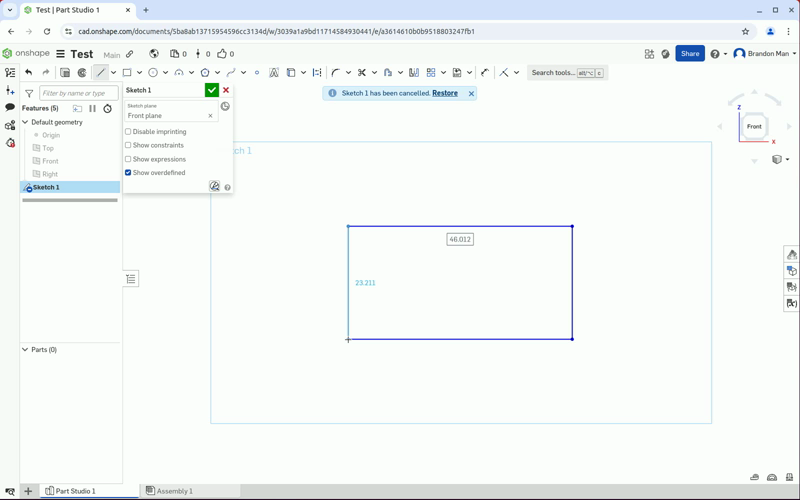
key_up(shift)
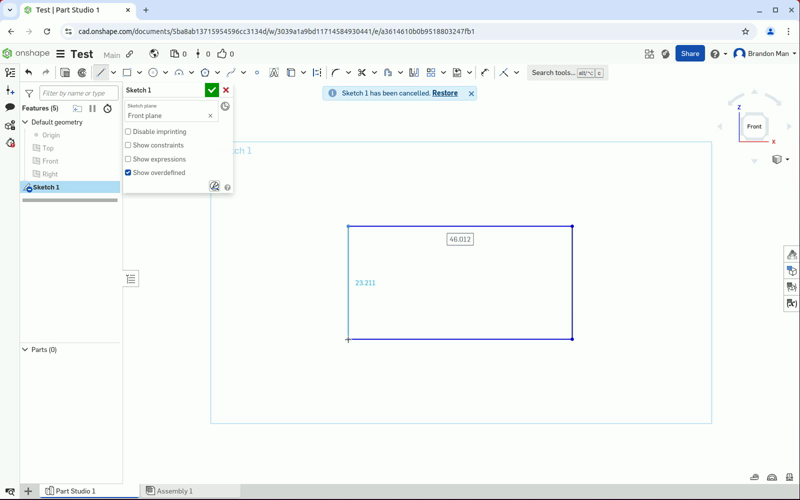
click(348, 339)
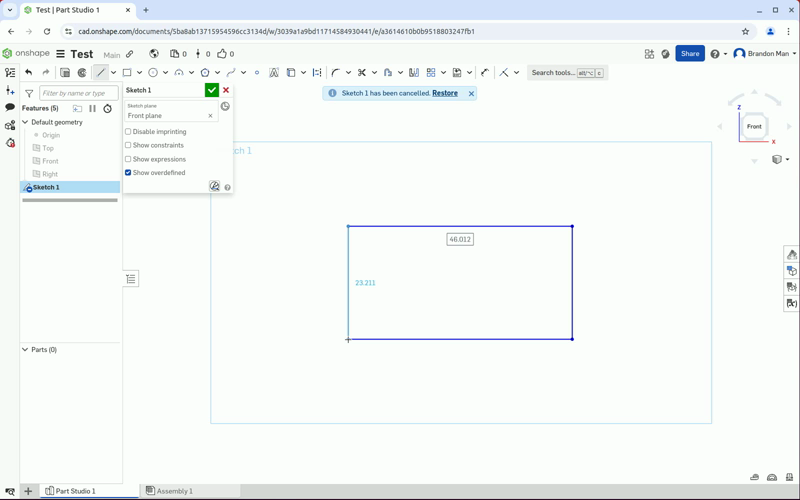
key(esc)
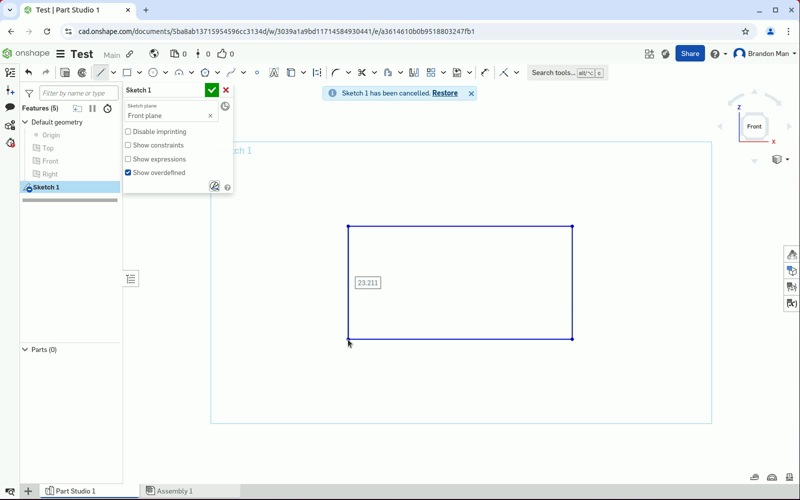
mouse_move(447, 270)
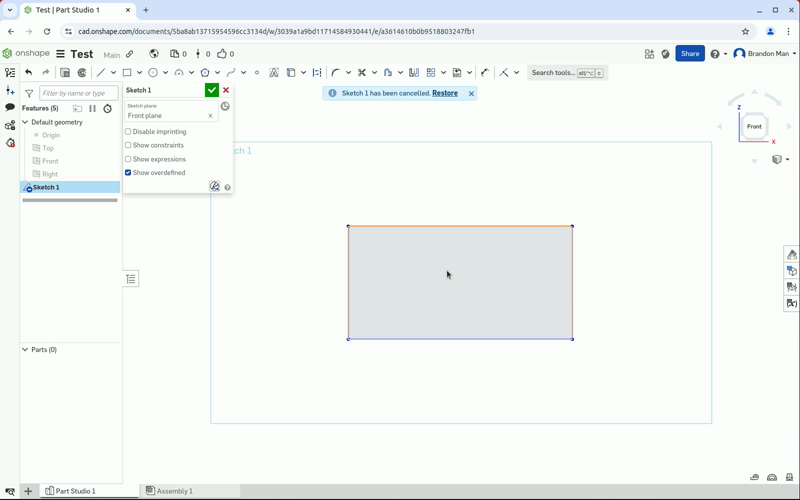
click(447, 270)
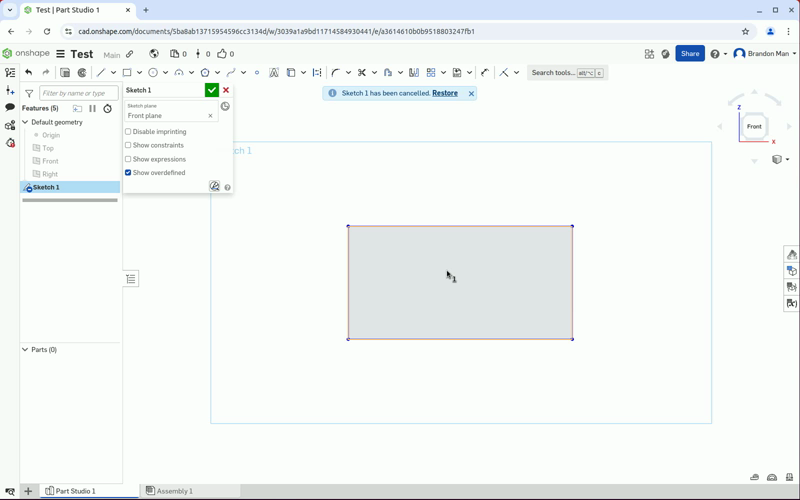
mouse_move(73, 352)
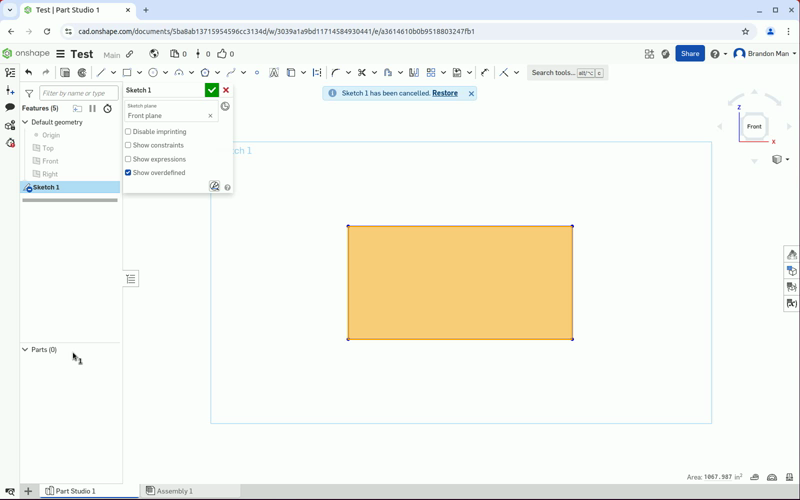
key(shift+y)
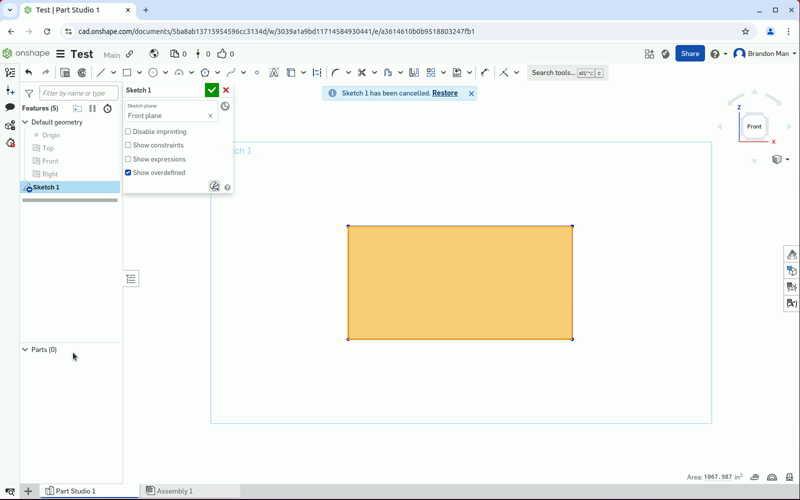
key(shift+e)
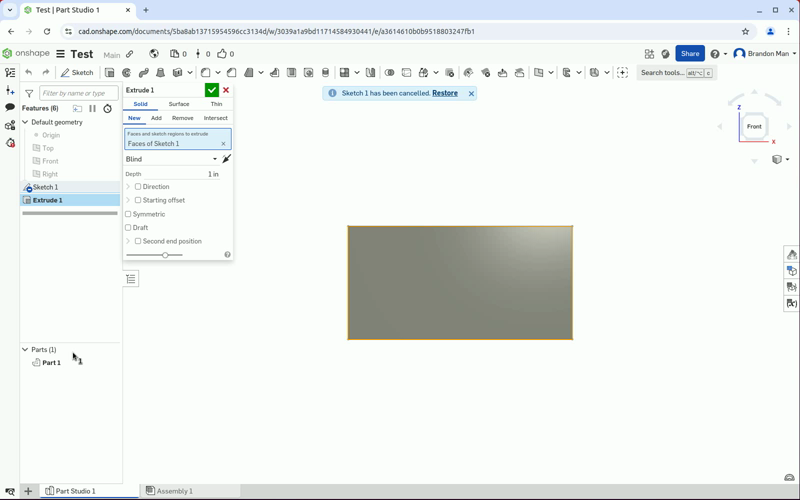
mouse_move(143, 106)
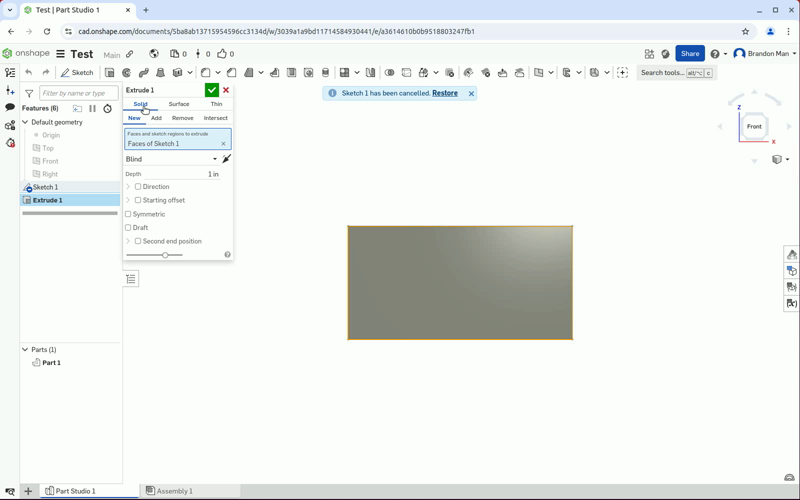
click(143, 106)
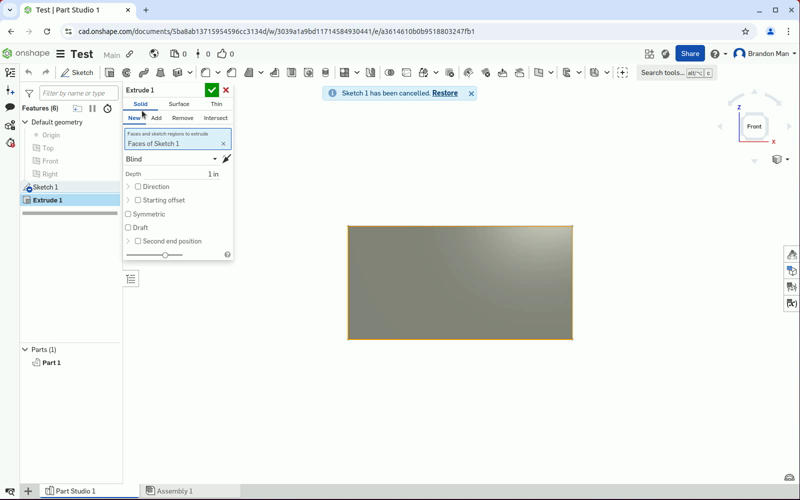
mouse_move(137, 120)
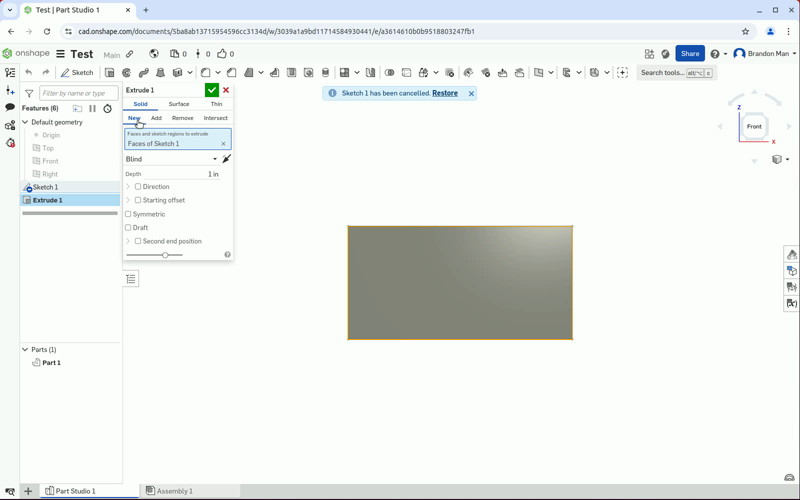
click(137, 120)
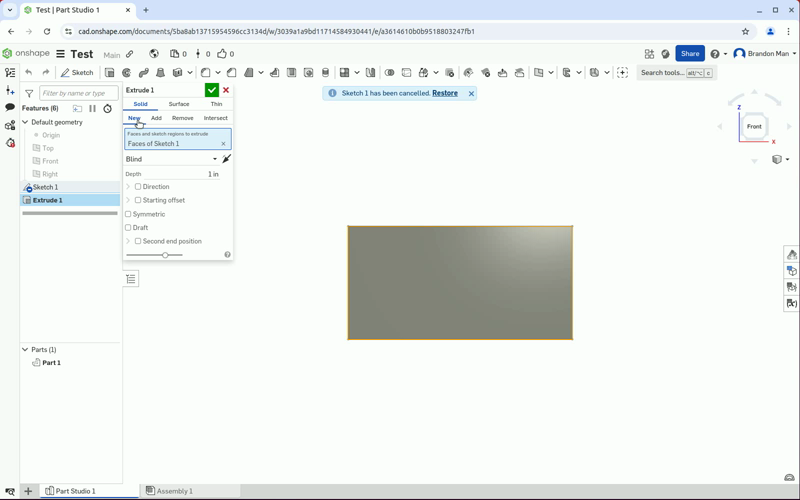
key(tab, 4)
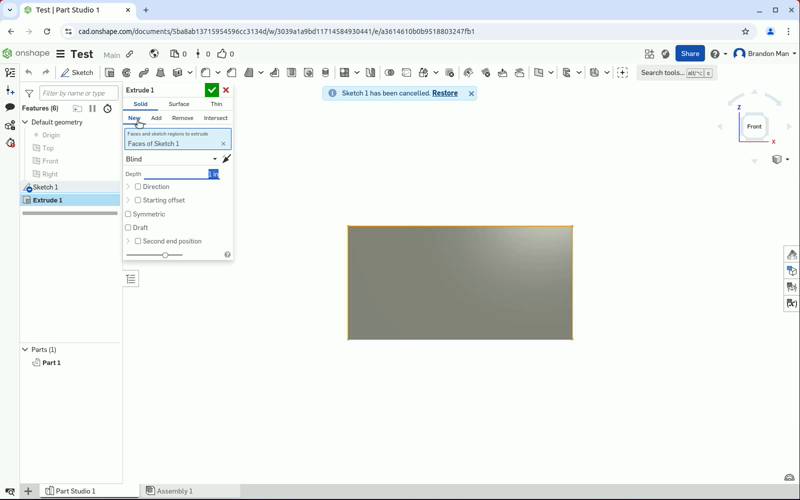
text(23.108)
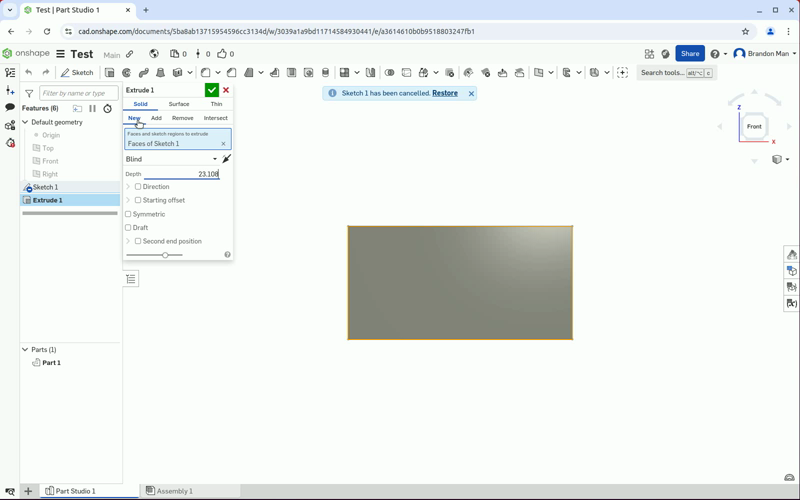
key(enter)
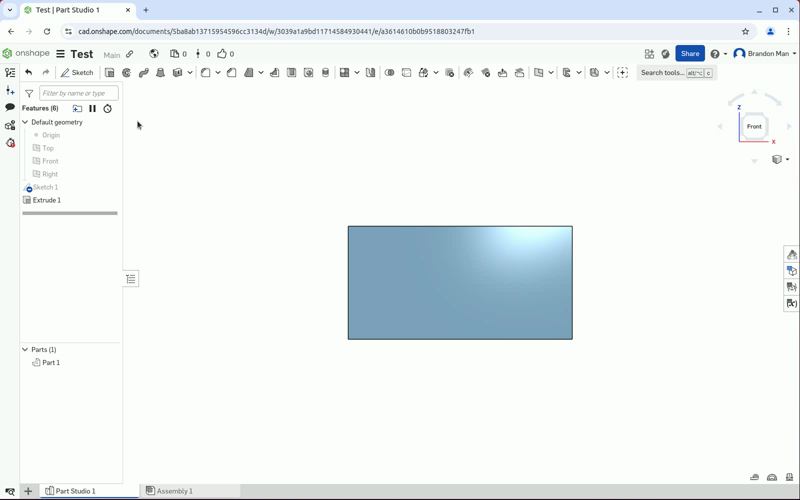
key(shift+h)
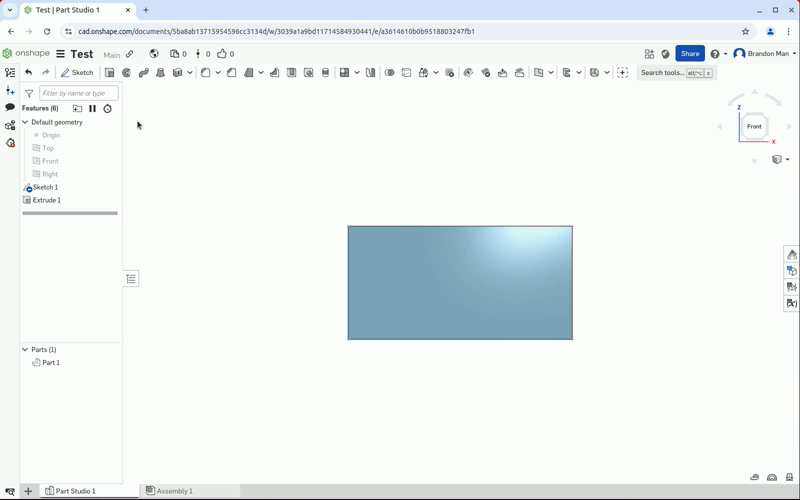
key(shift+h)
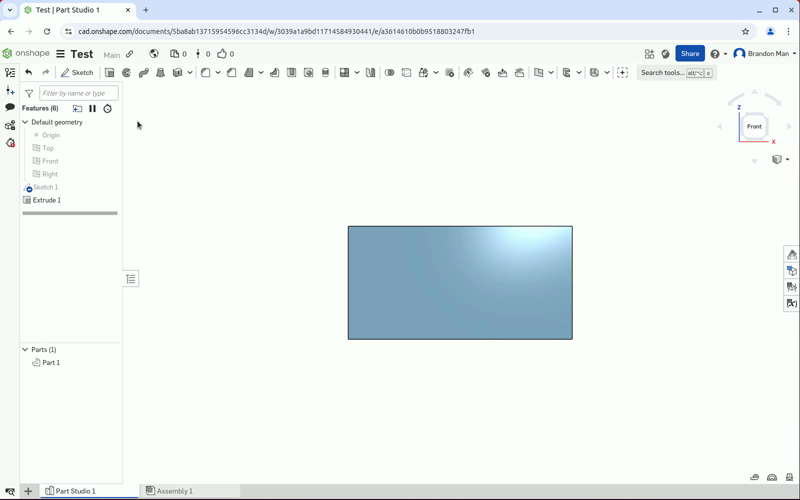
mouse_move(73, 189)
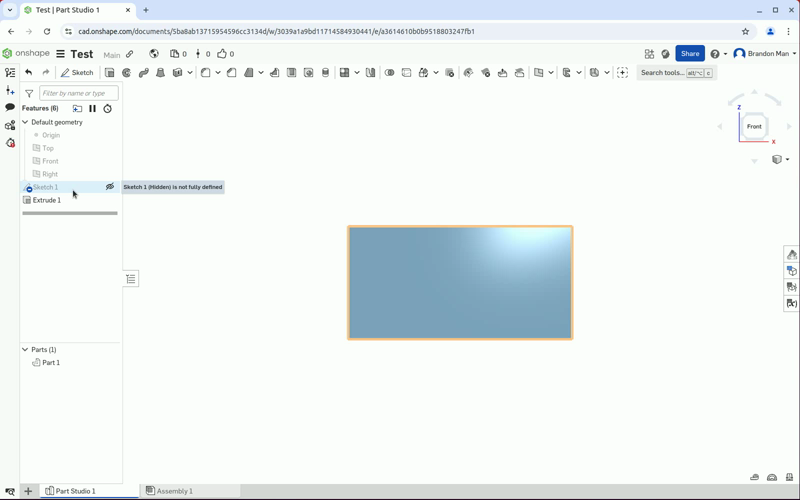
click(73, 189)
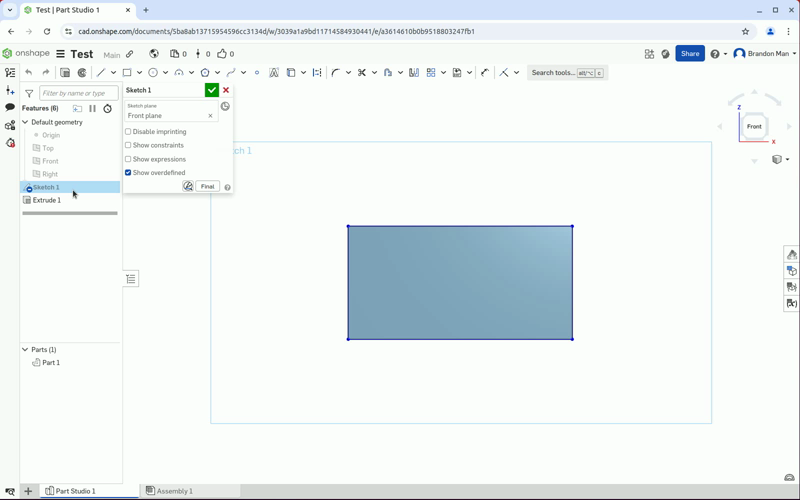
mouse_move(229, 92)
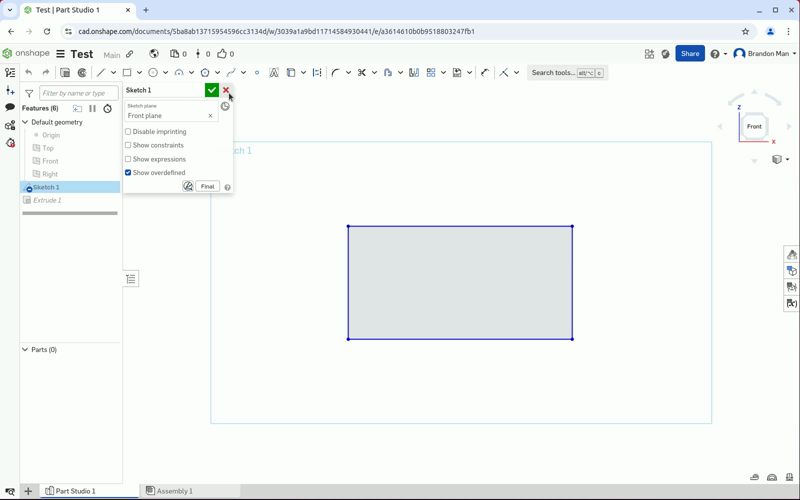
click(229, 92)
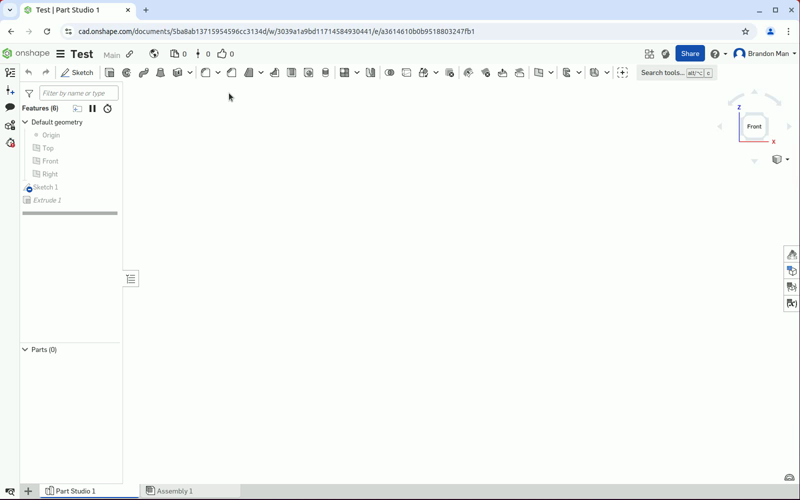
mouse_move(541, 75)
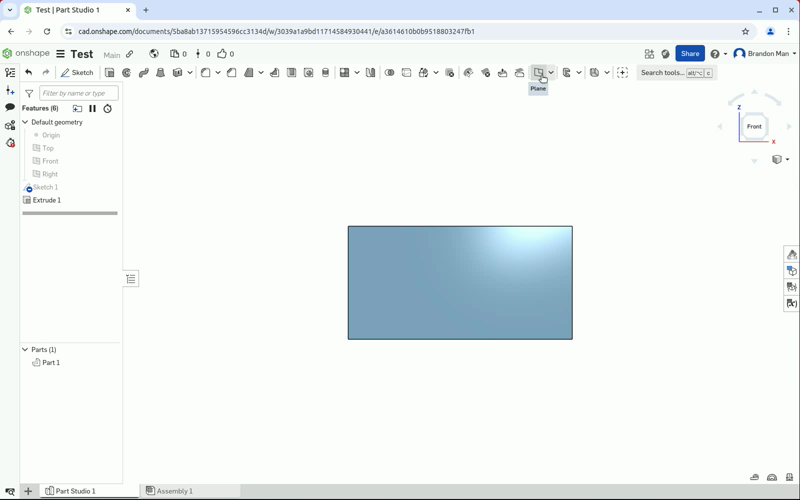
click(541, 75)
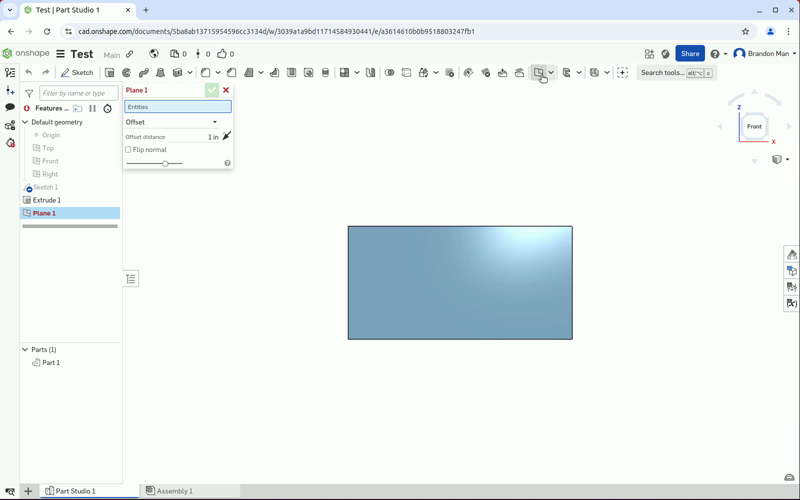
mouse_move(73, 163)
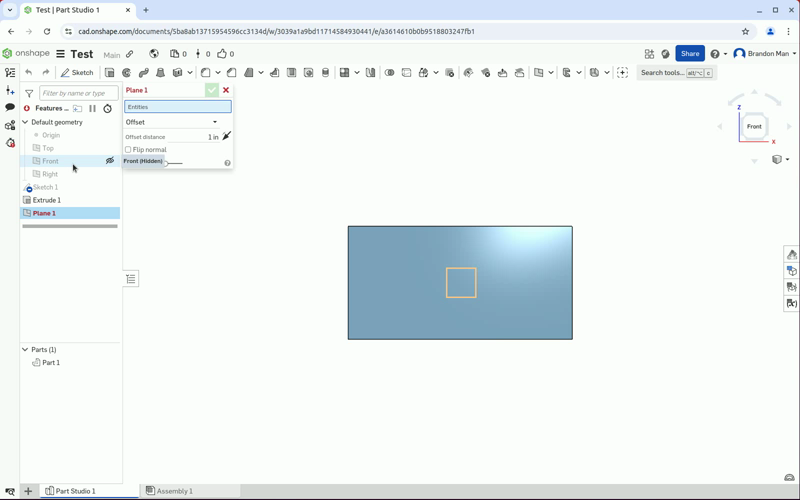
click(73, 163)
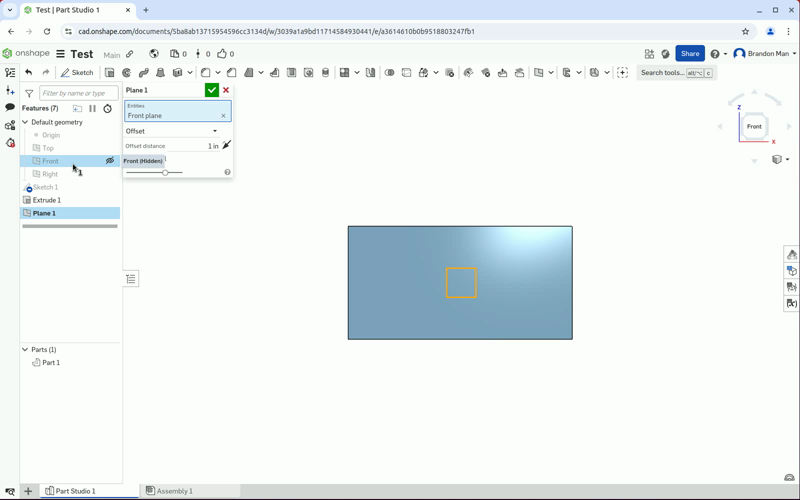
key(tab, 2)
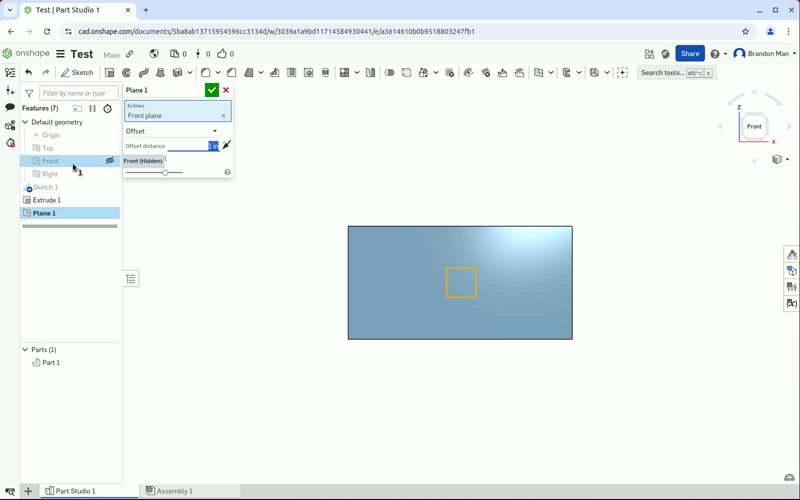
text(23.108)
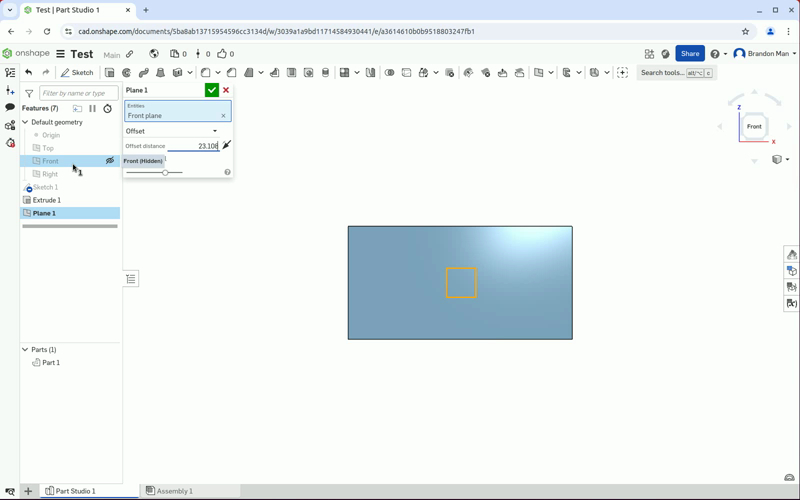
key(enter, 2)
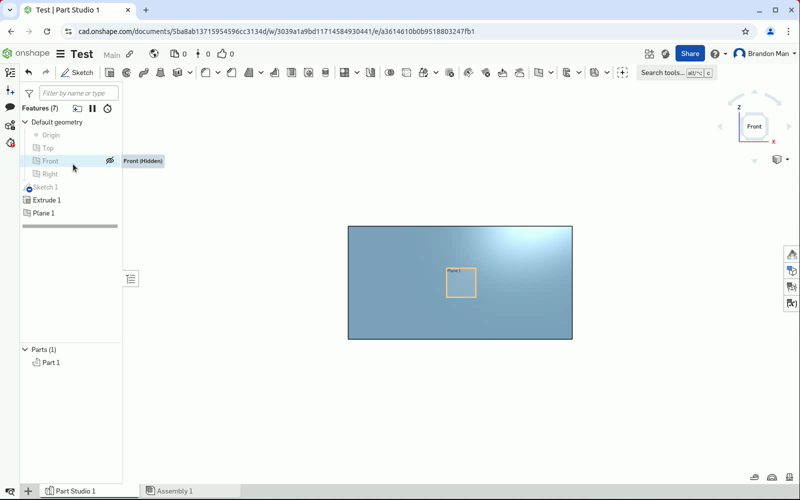
key(shift+s)
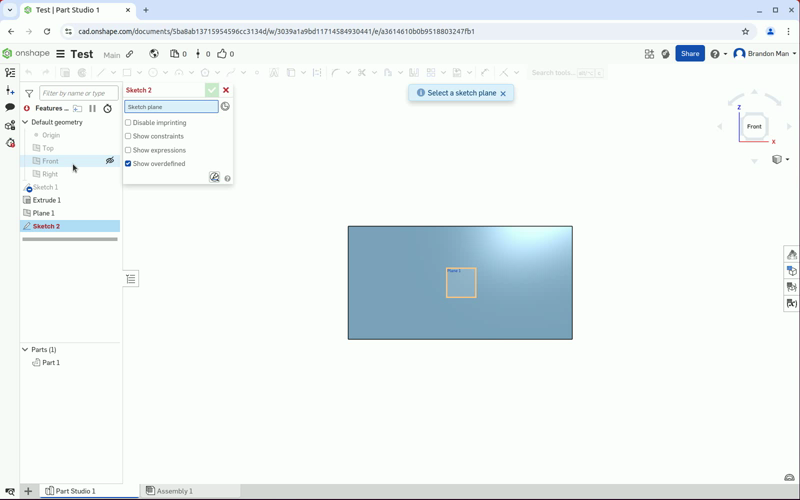
mouse_move(73, 215)
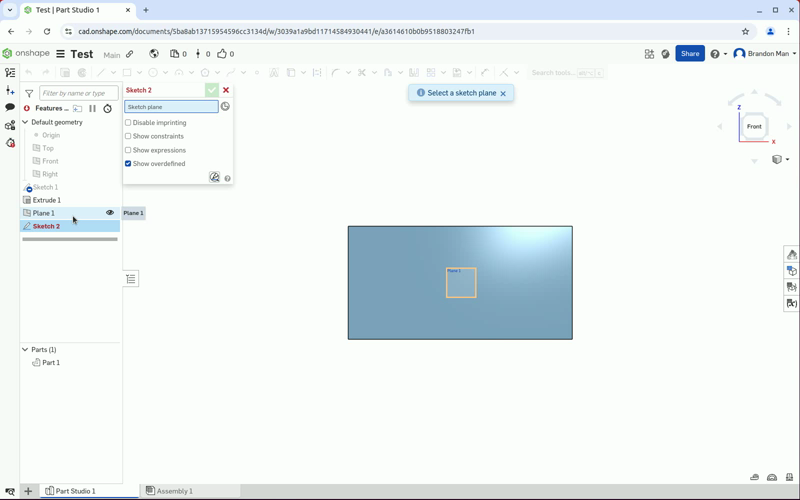
click(73, 215)
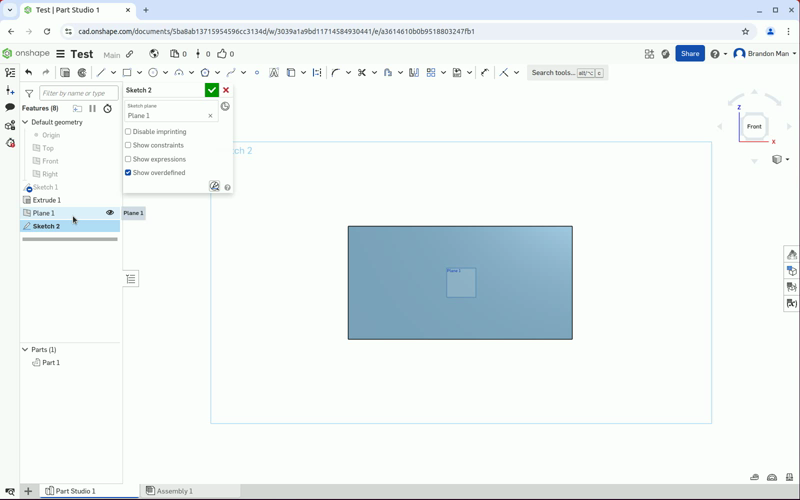
mouse_move(73, 352)
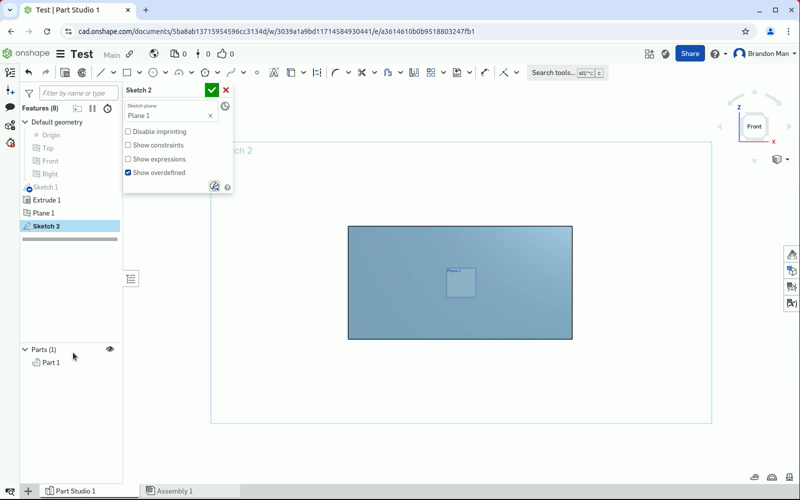
key(y)
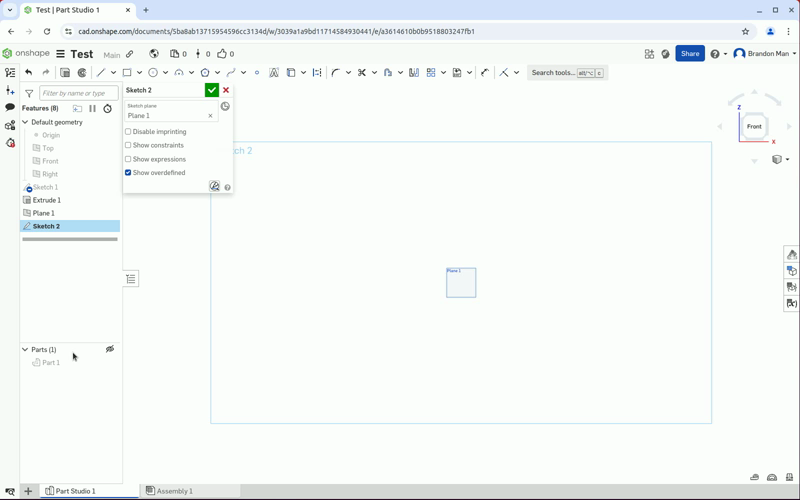
key(l)
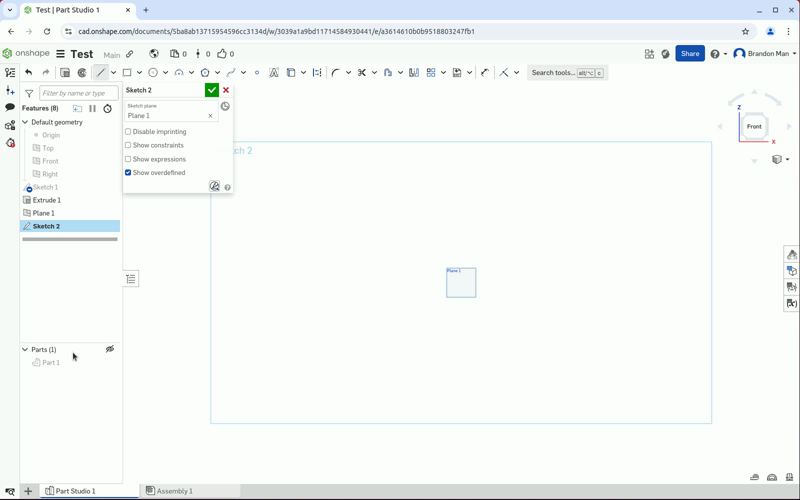
key_down(shift)
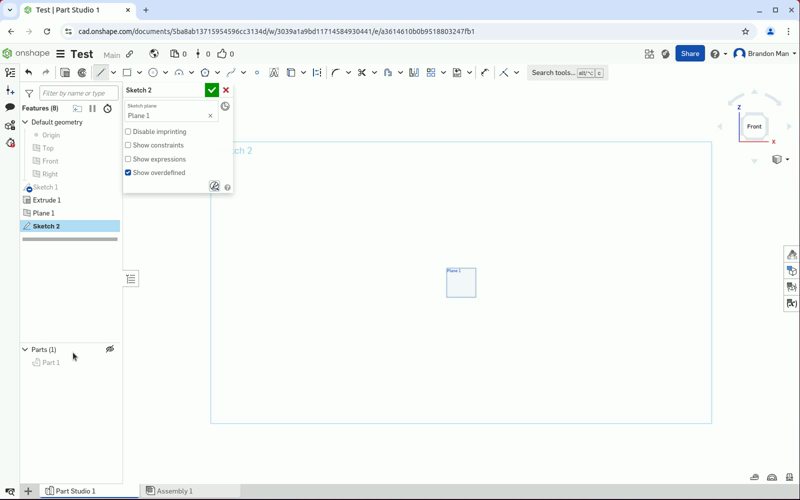
mouse_move(376, 282)
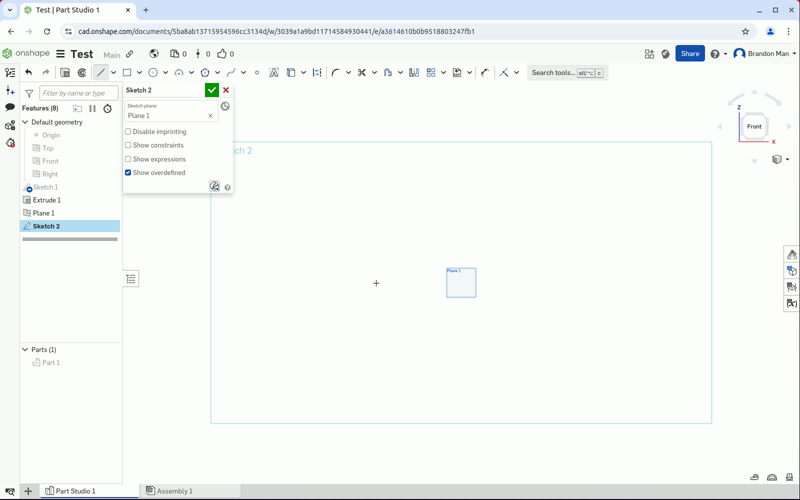
click(376, 282)
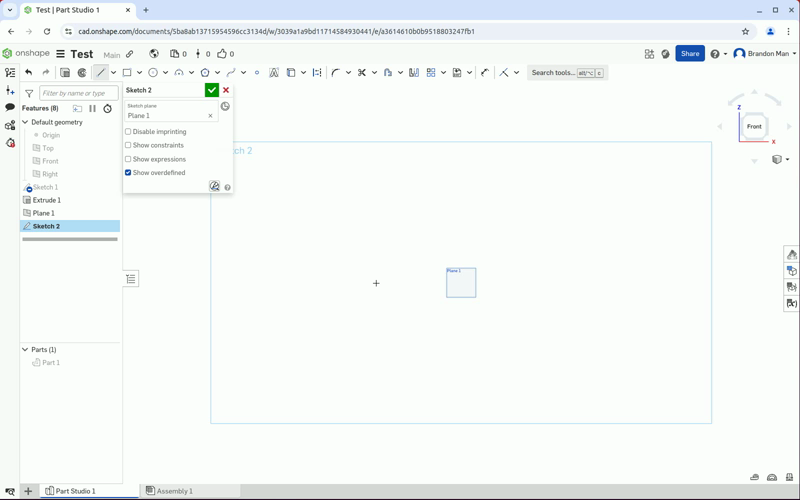
key_up(shift)
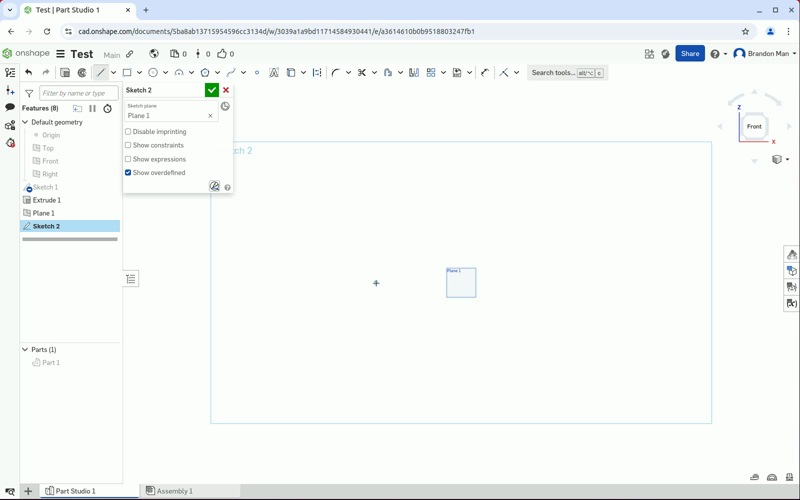
key_down(shift)
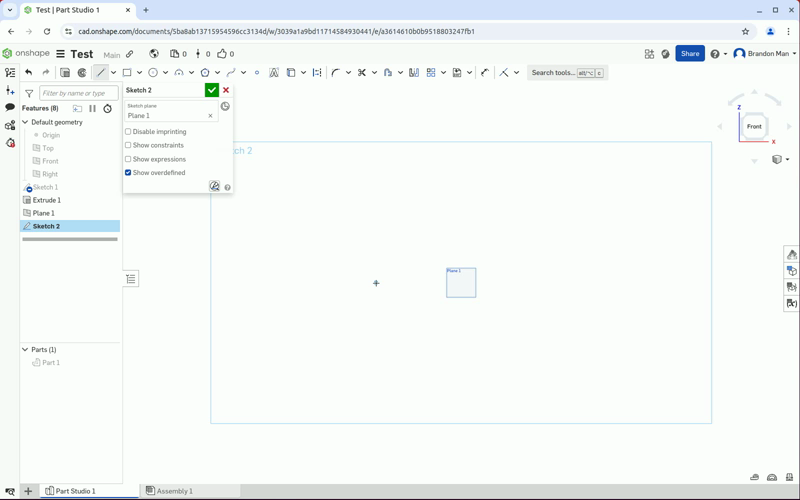
mouse_move(544, 282)
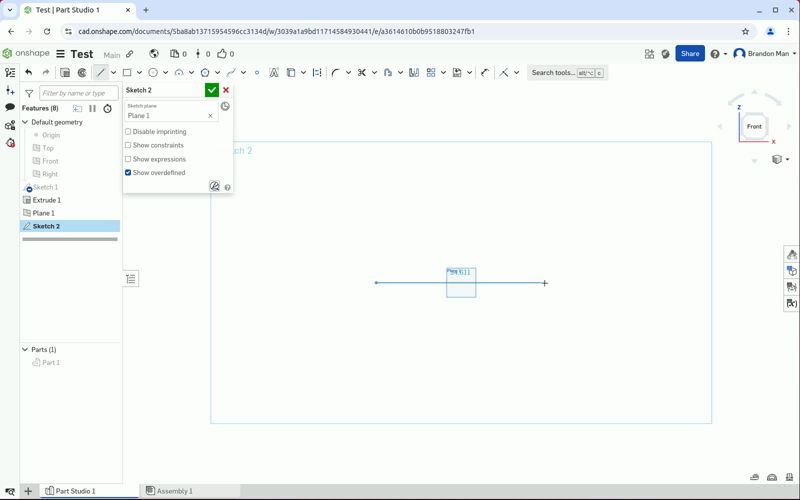
click(544, 282)
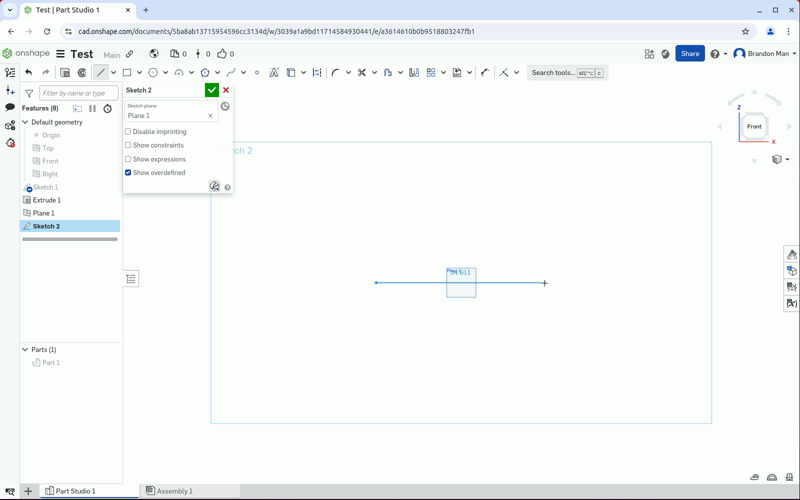
key_up(shift)
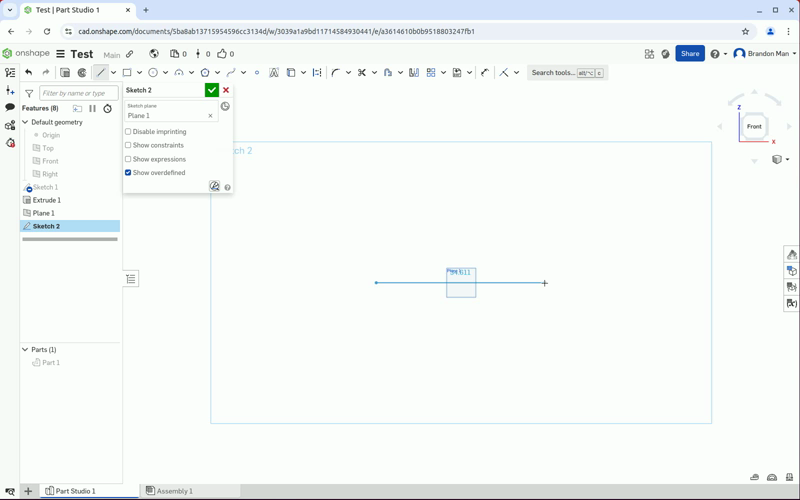
key_down(shift)
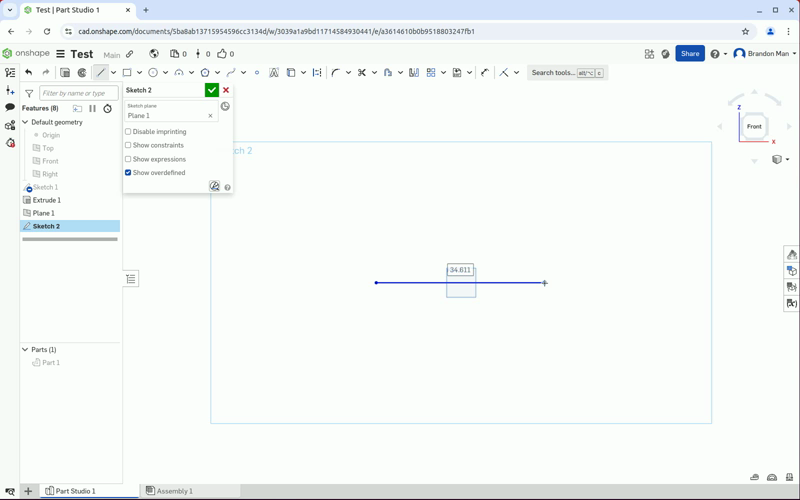
mouse_move(574, 282)
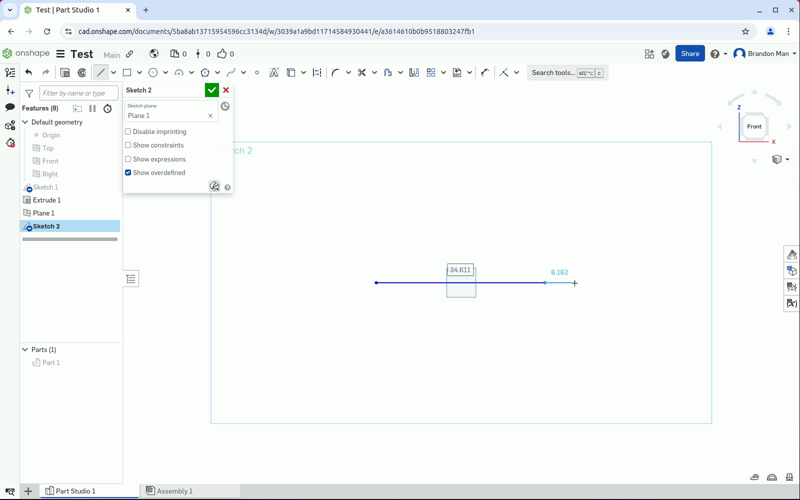
mouse_move(544, 226)
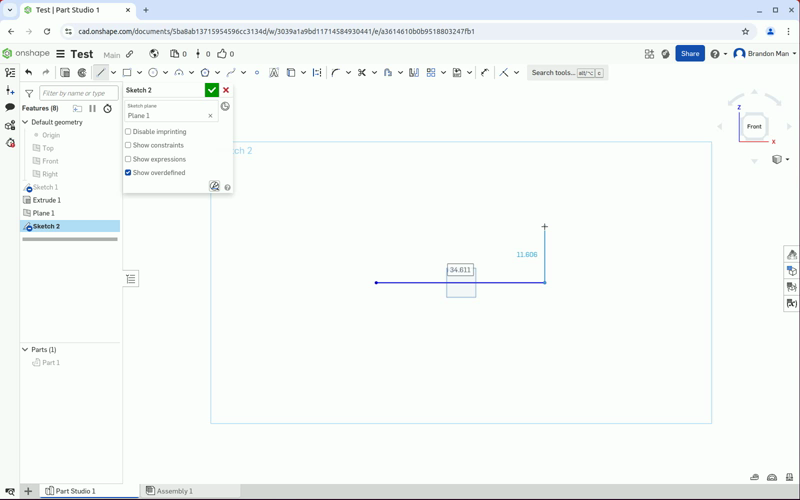
click(544, 226)
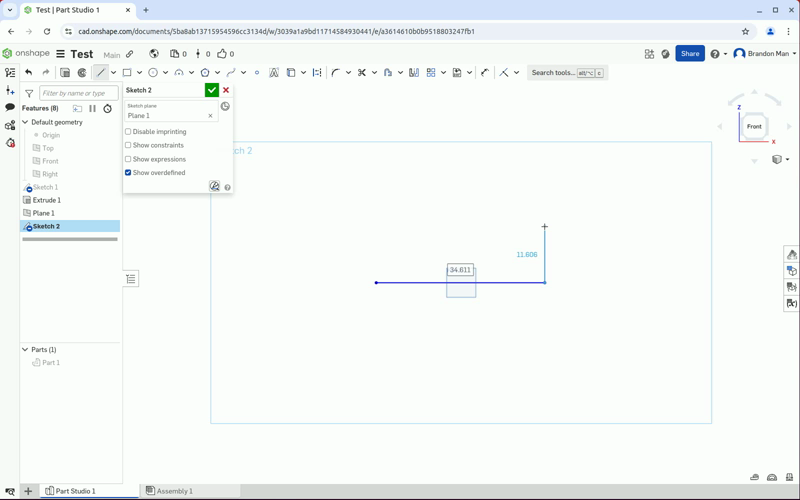
key_up(shift)
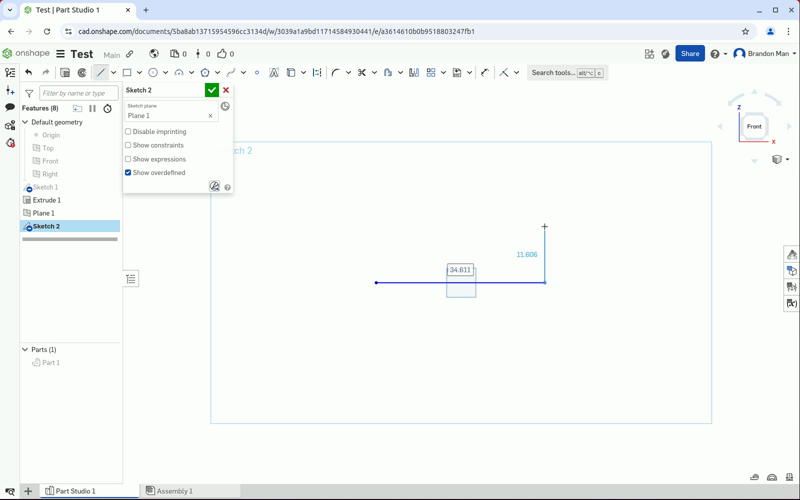
key_down(shift)
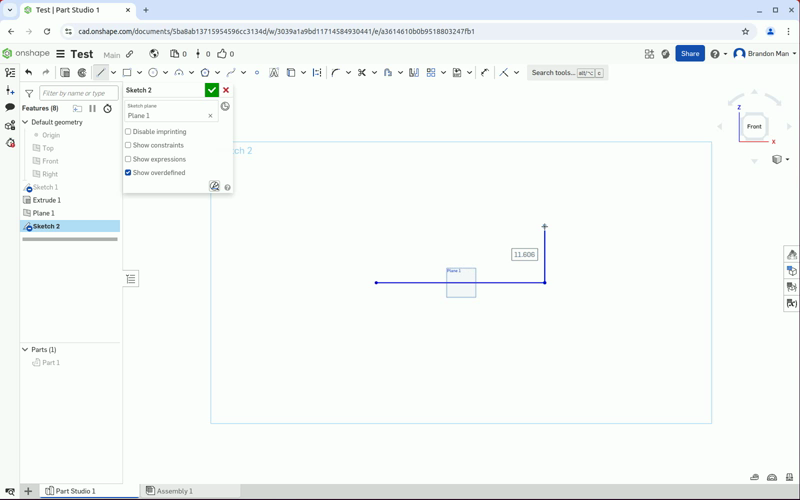
mouse_move(376, 226)
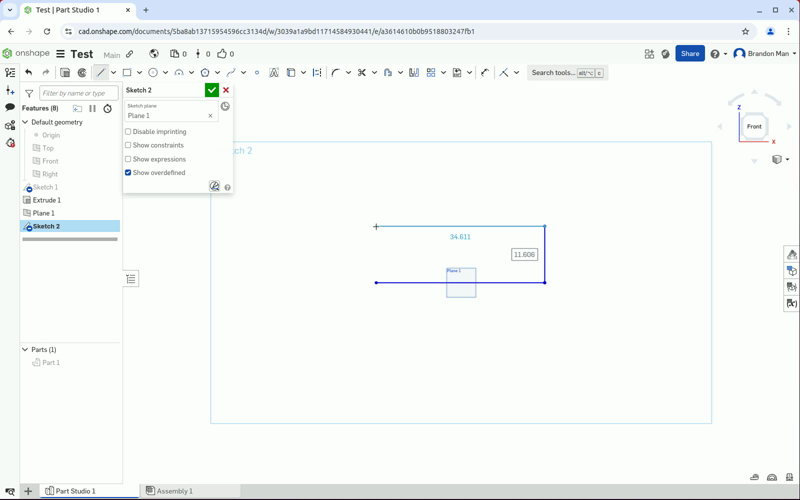
click(376, 226)
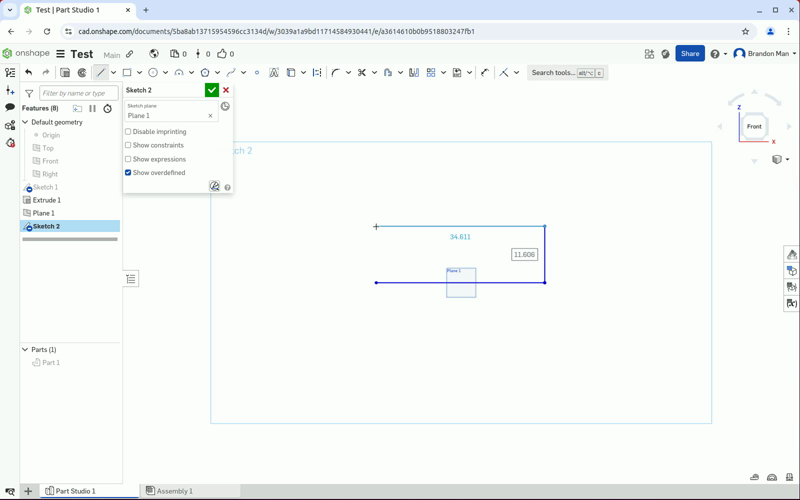
key_up(shift)
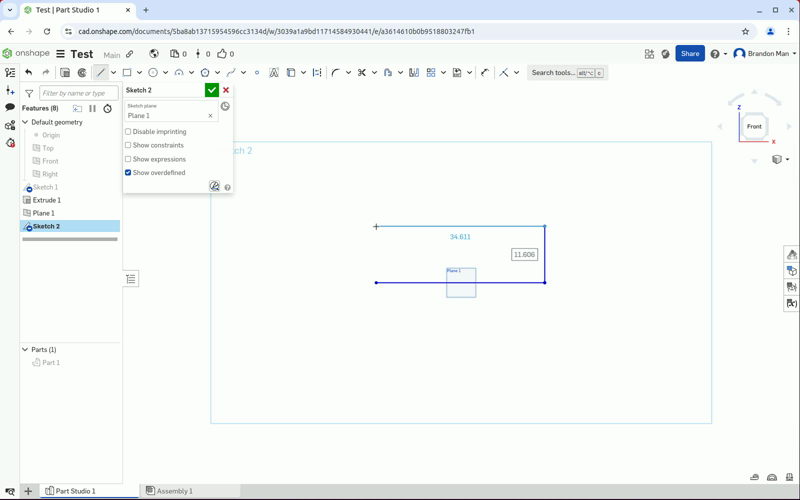
mouse_move(406, 226)
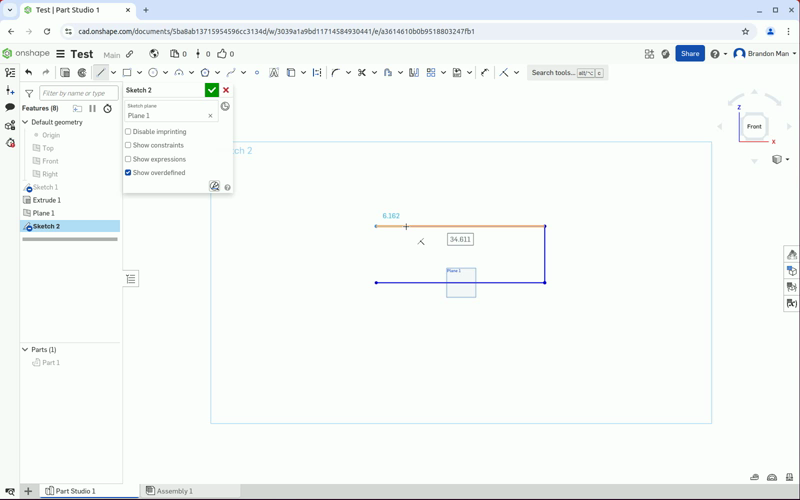
key_down(shift)
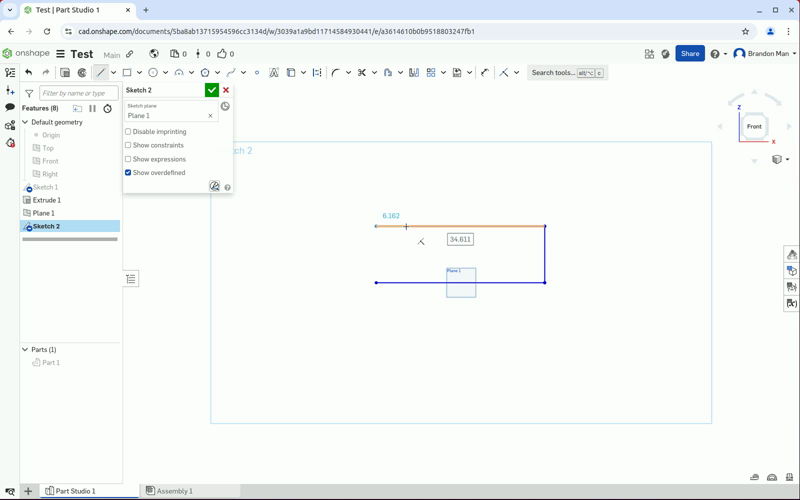
mouse_move(376, 282)
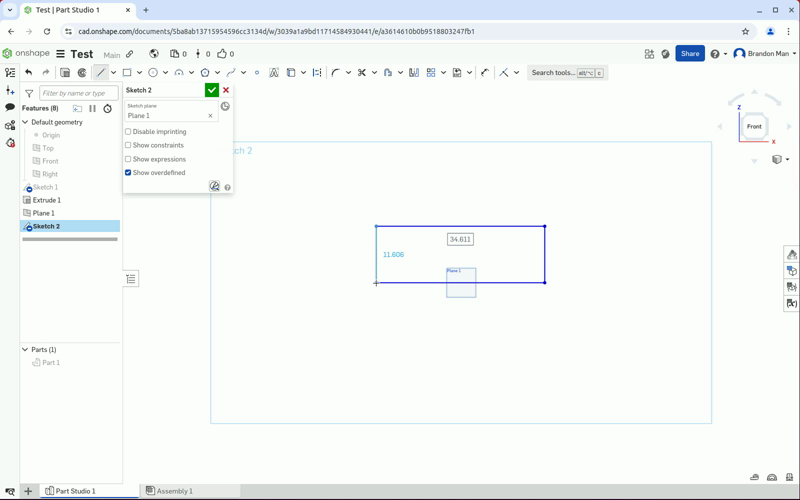
key_up(shift)
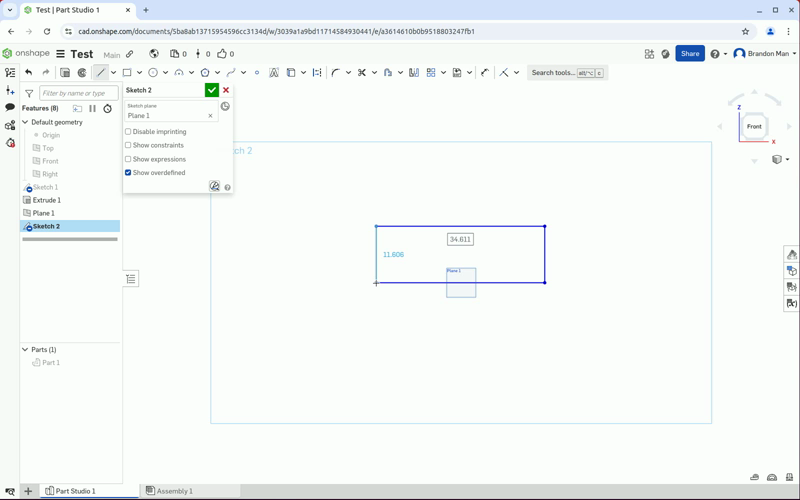
click(376, 282)
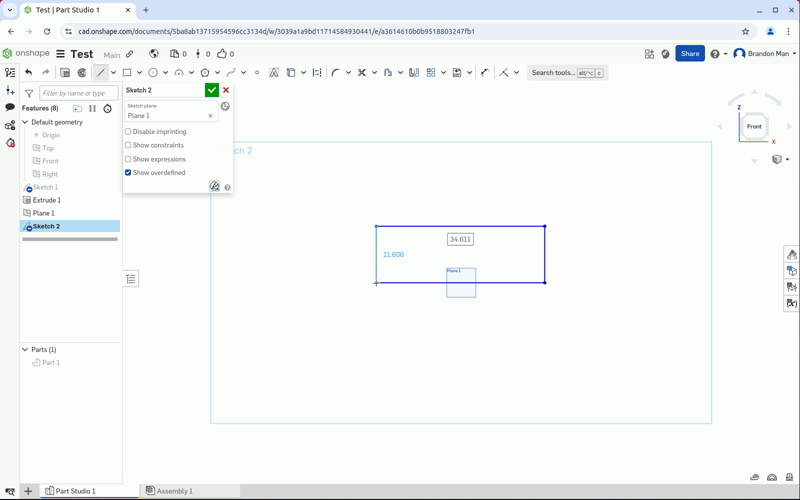
key(esc)
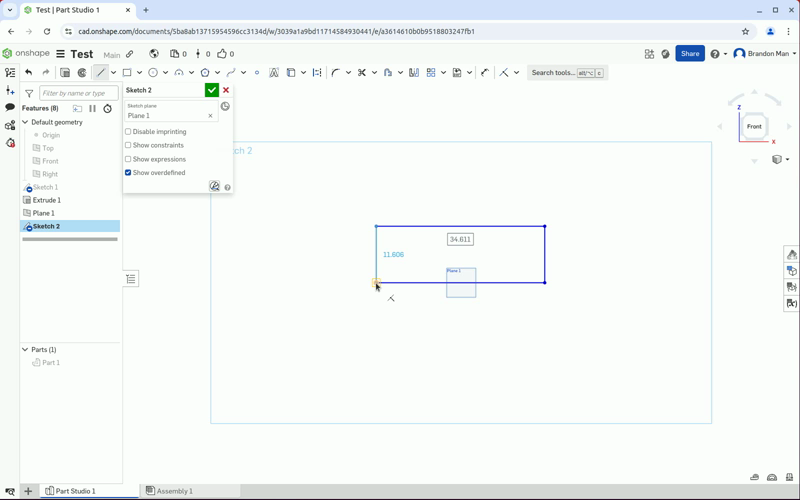
mouse_move(460, 238)
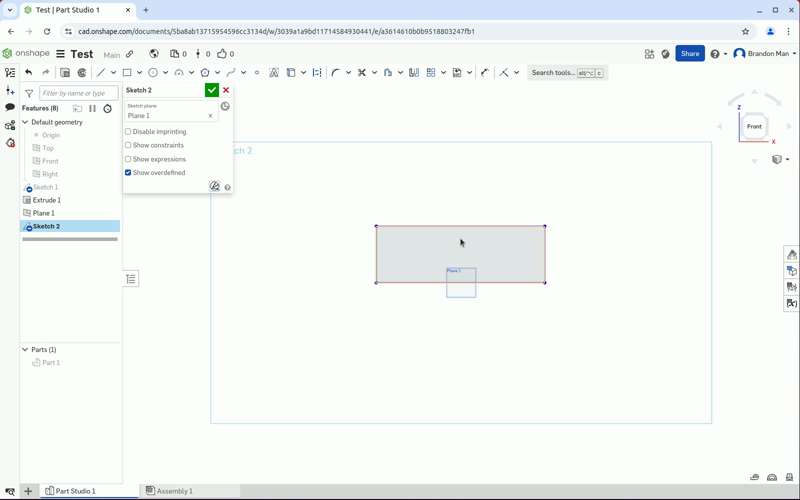
click(460, 238)
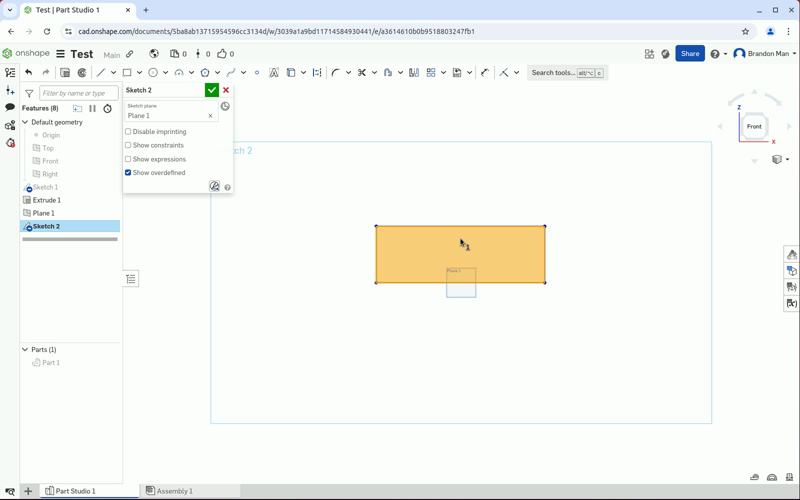
mouse_move(73, 352)
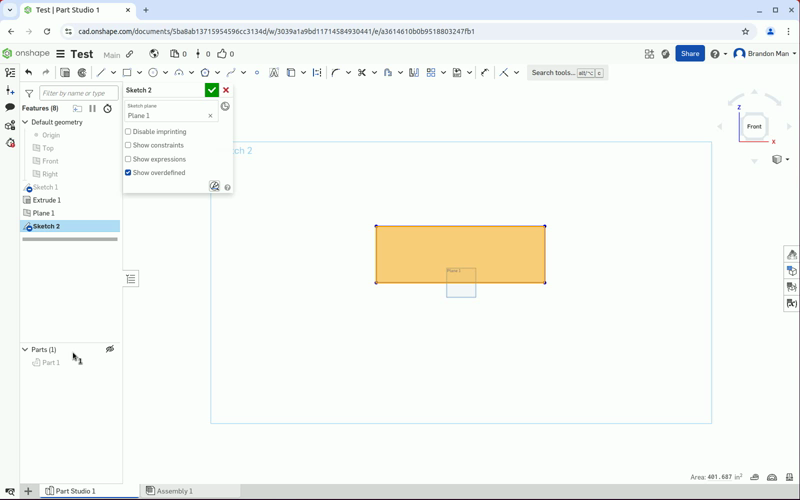
key(shift+y)
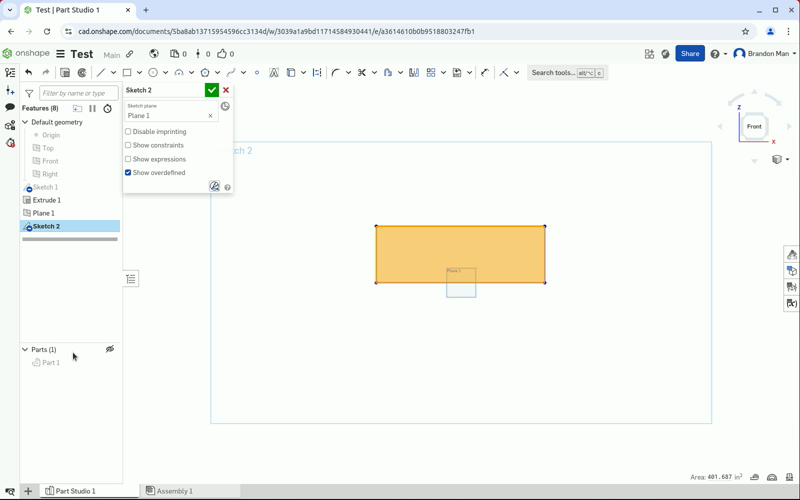
key(shift+e)
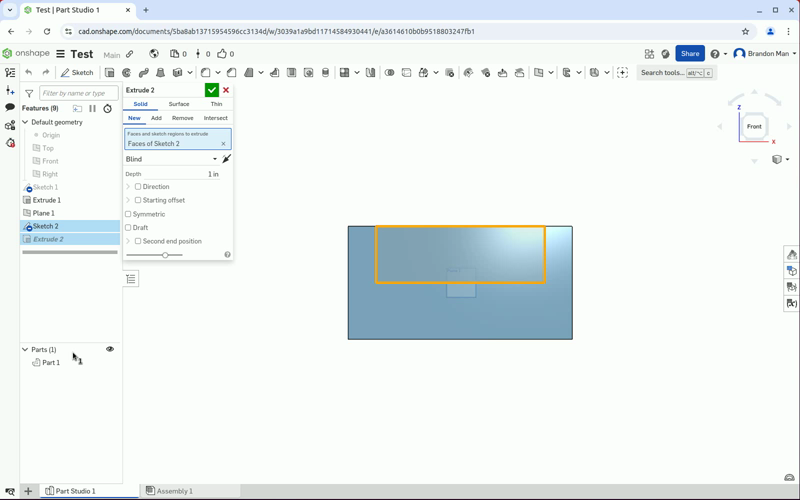
mouse_move(143, 106)
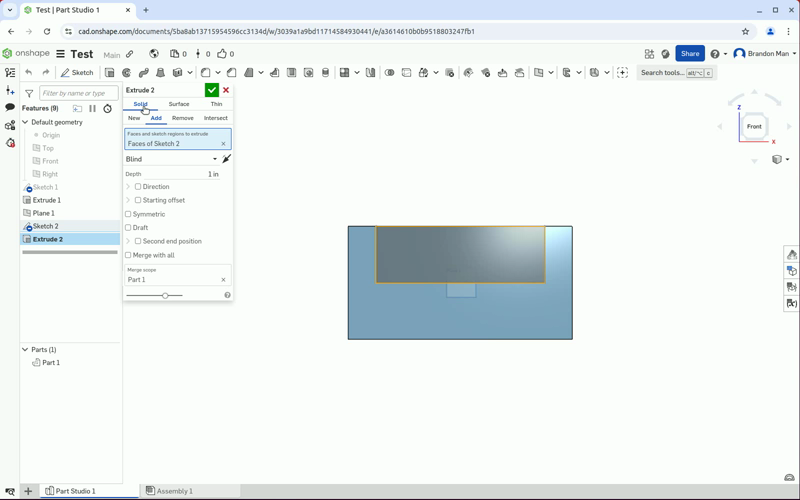
click(143, 106)
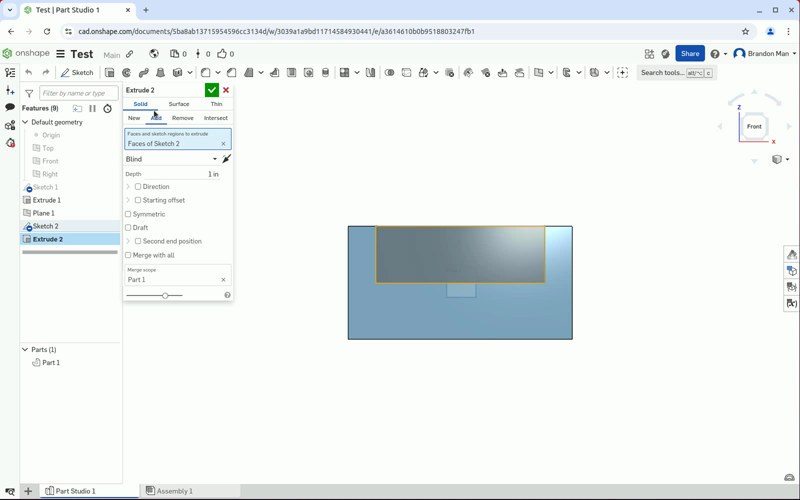
mouse_move(186, 120)
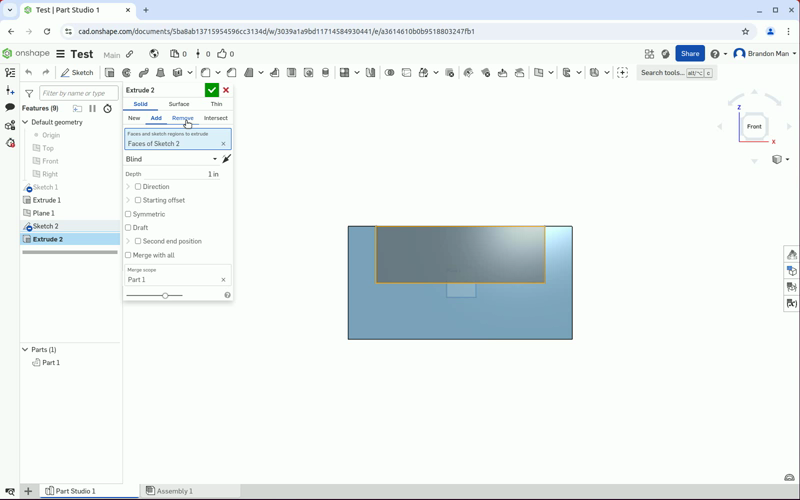
click(186, 120)
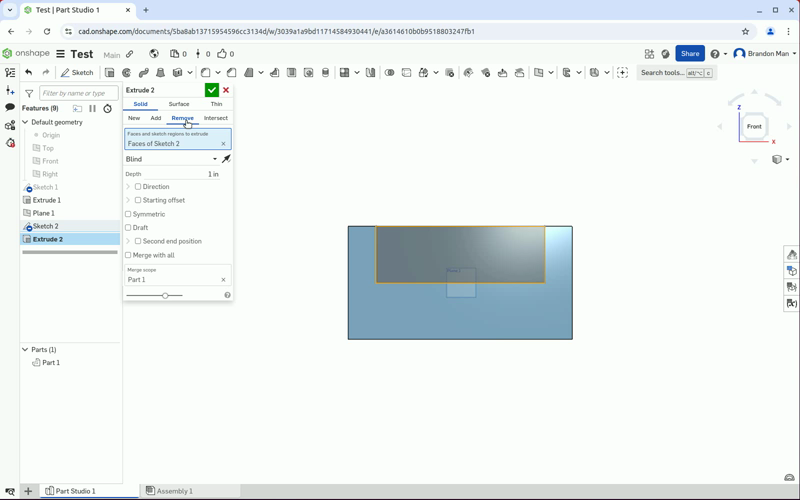
key(tab, 4)
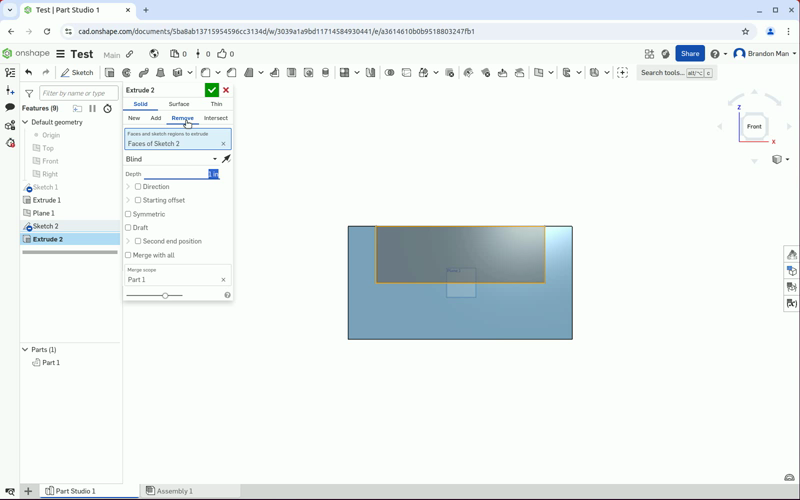
text(17.331)
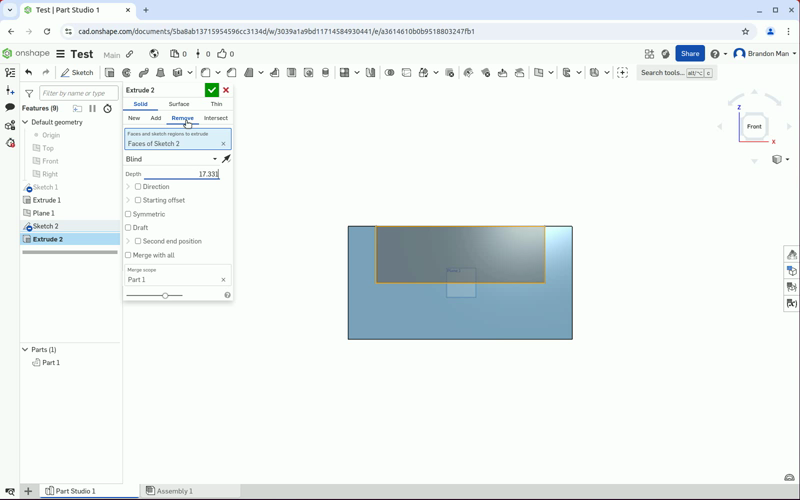
key(tab, 6)
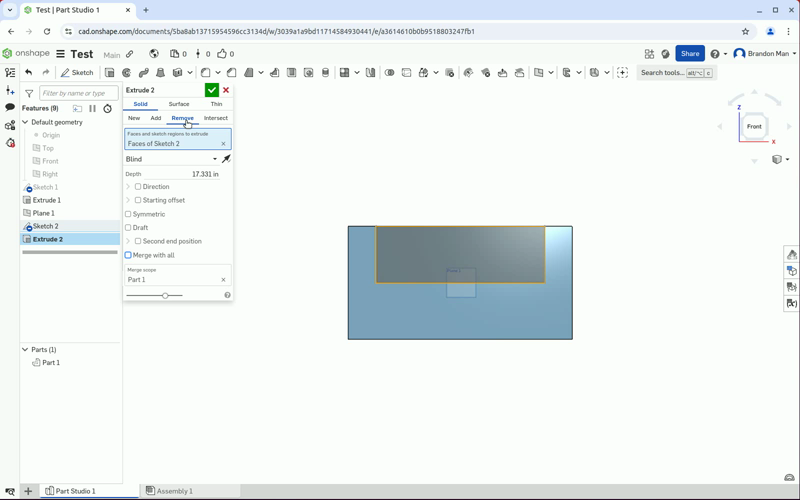
key(space)
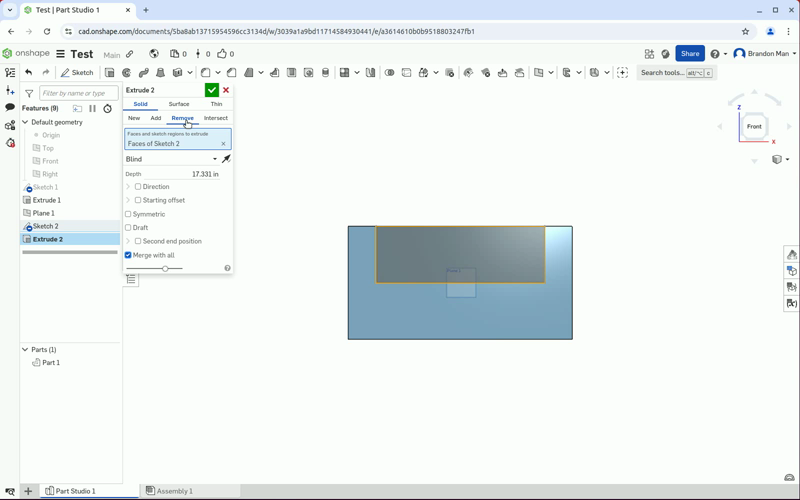
key(enter)
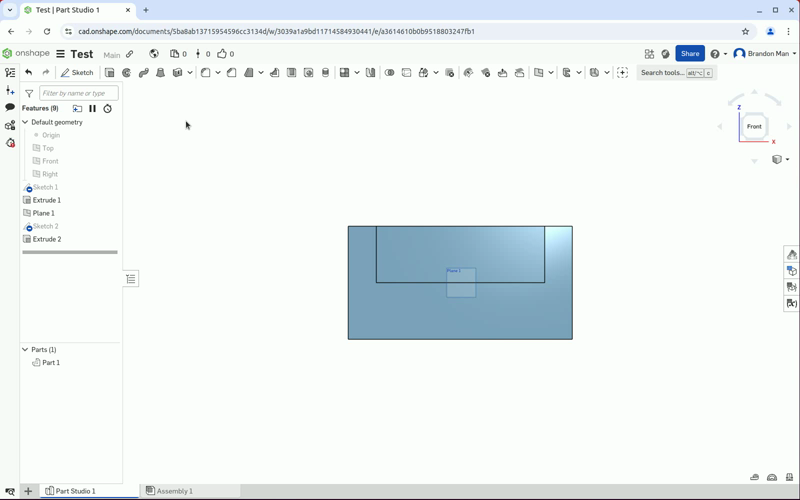
key(shift+h)
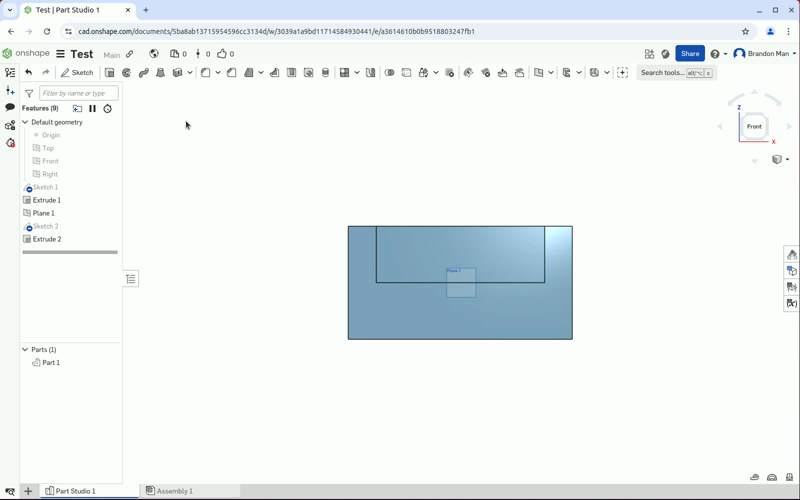
key(shift+h)
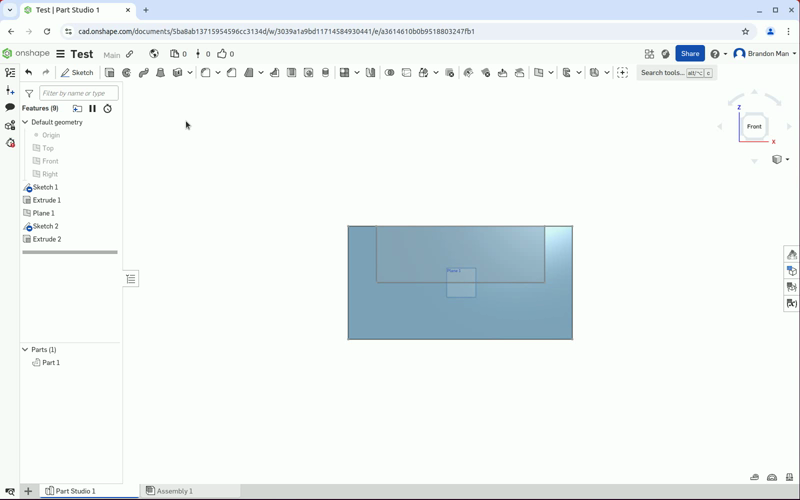
key(shift+7)
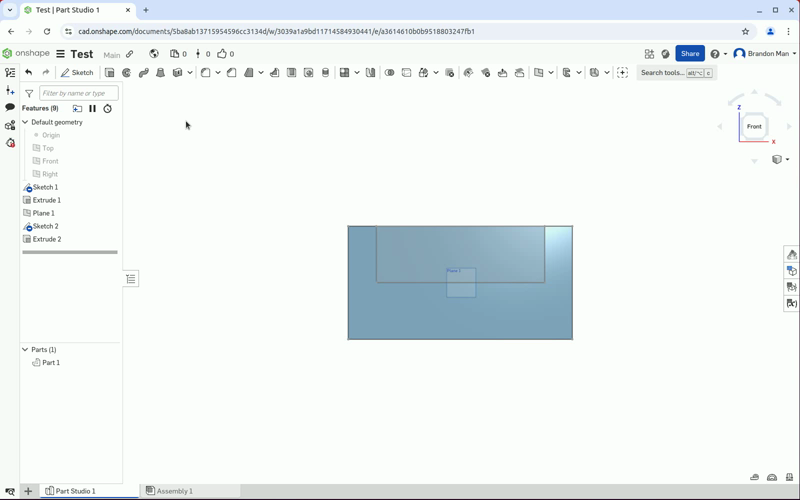
key(left, 2)
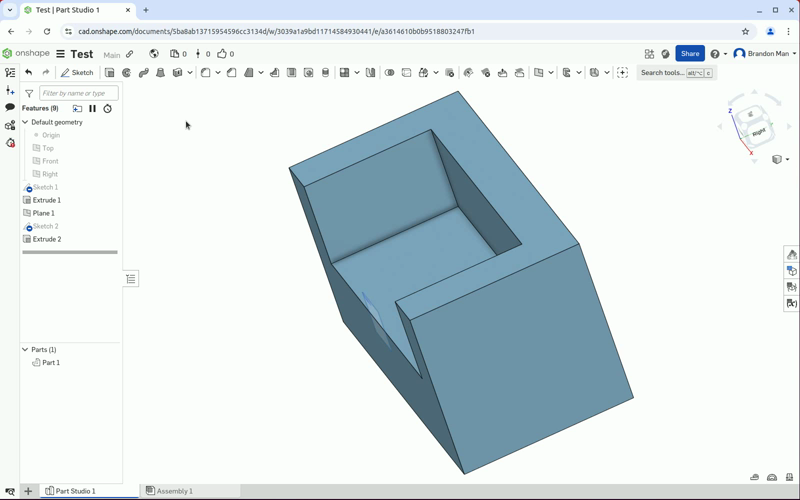
key(down, 2)
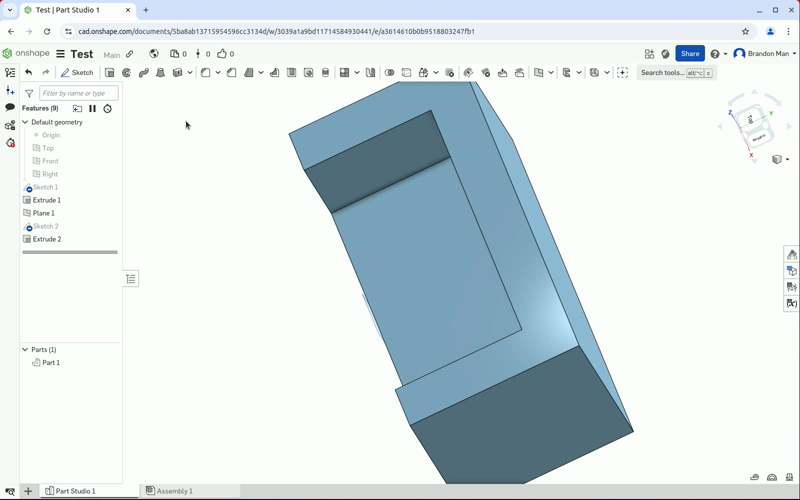
key(up, 2)
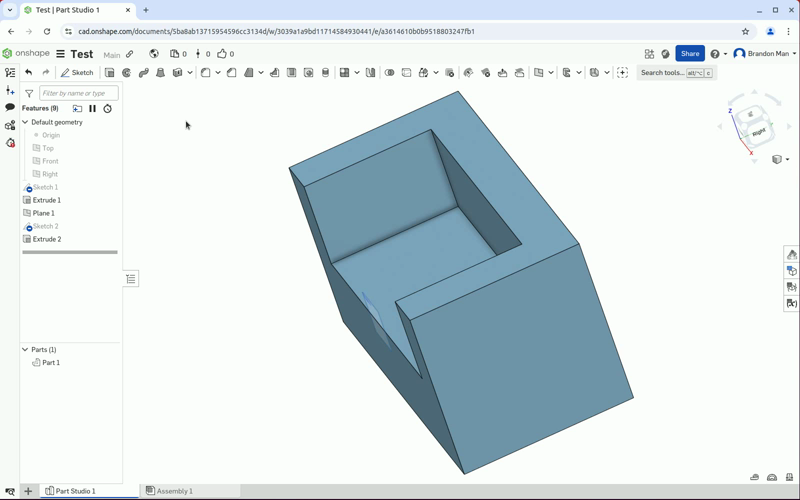
key(right, 2)
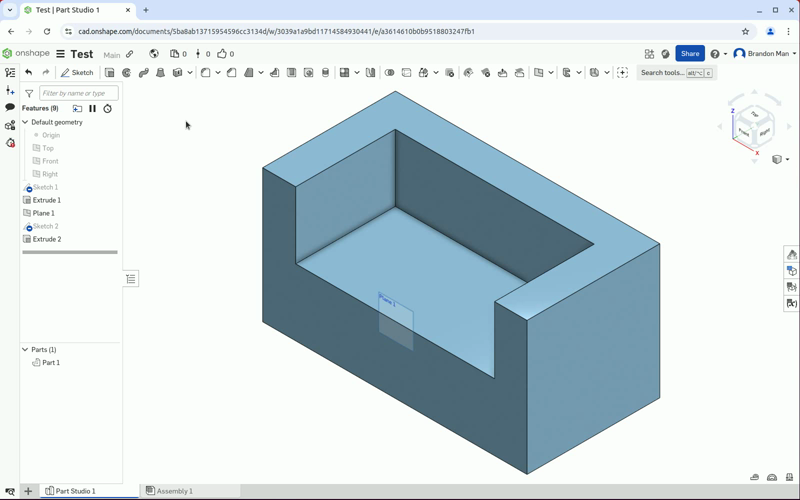
mouse_move(73, 189)
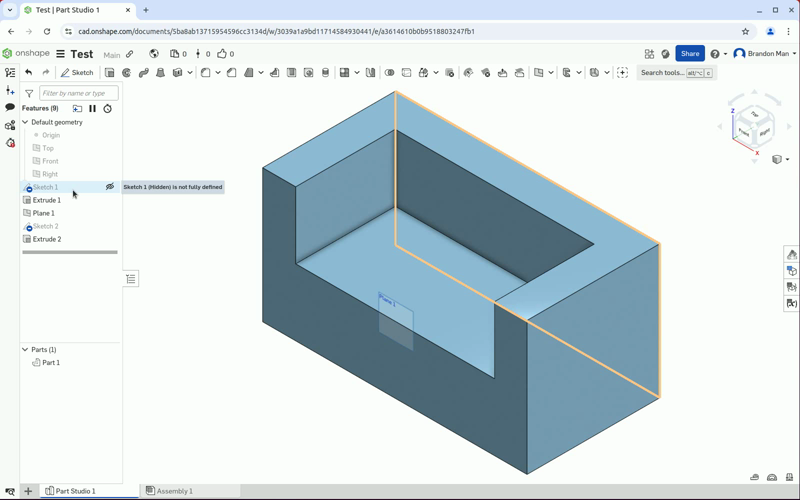
click(73, 189)